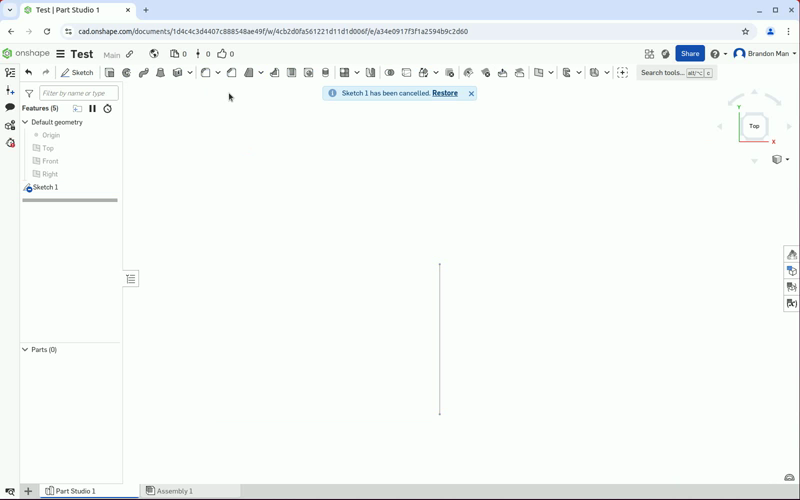
key(shift+h)
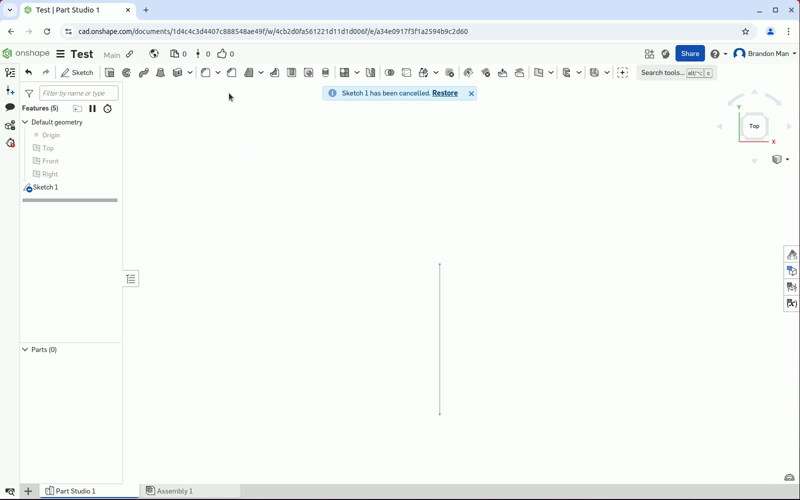
key(shift+s)
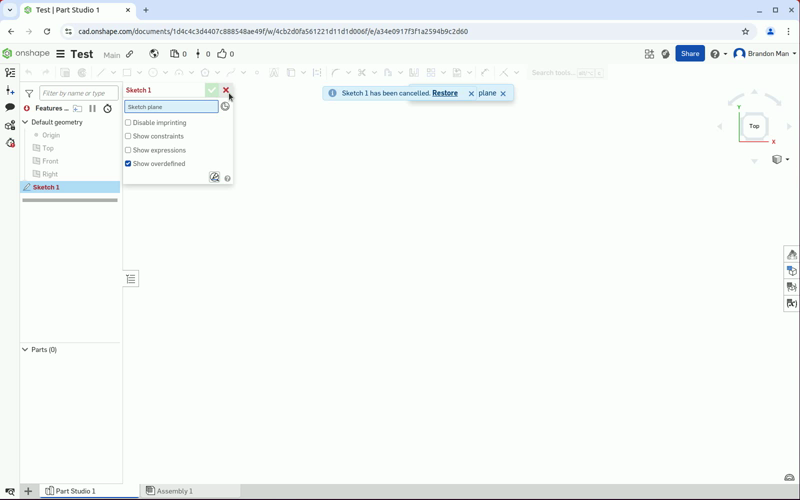
mouse_move(73, 150)
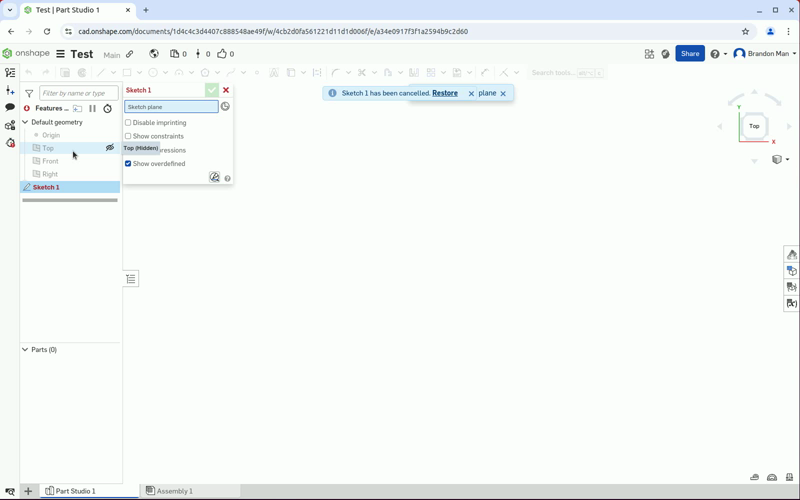
click(73, 150)
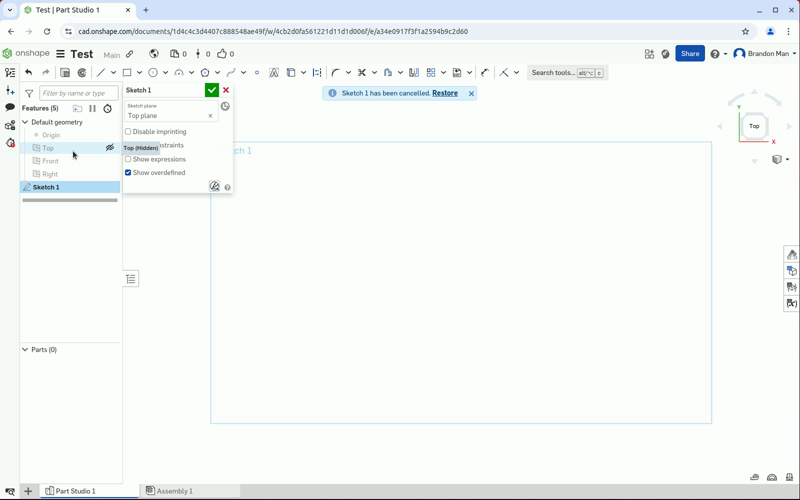
mouse_move(73, 352)
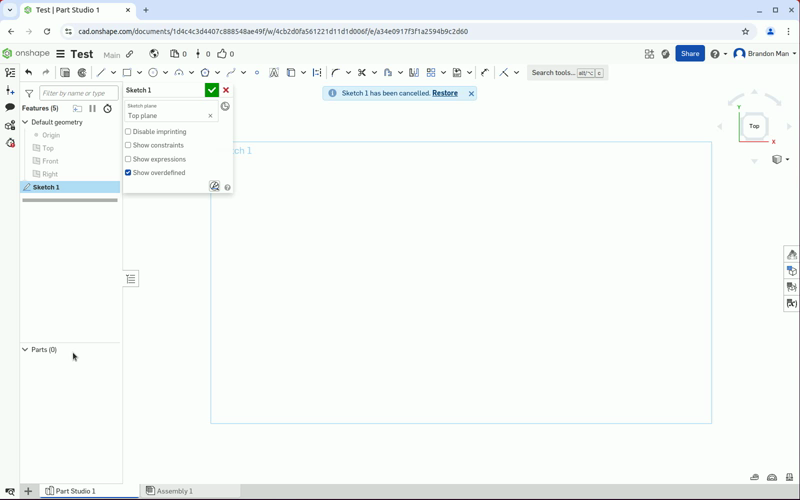
key(y)
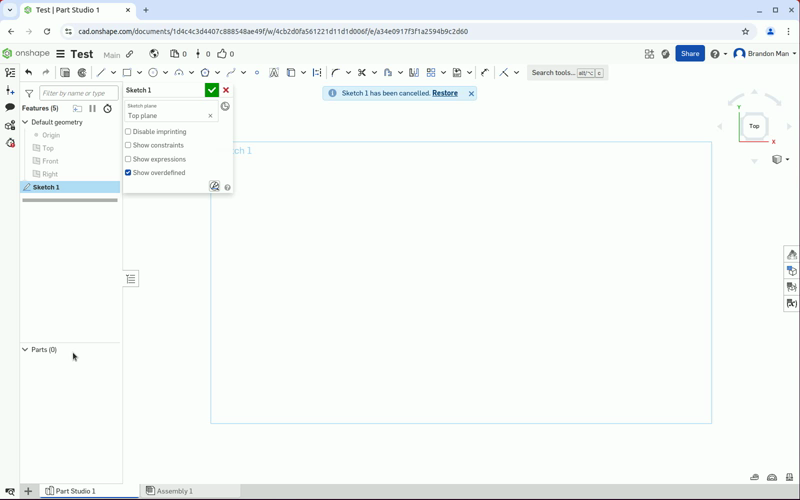
key(c)
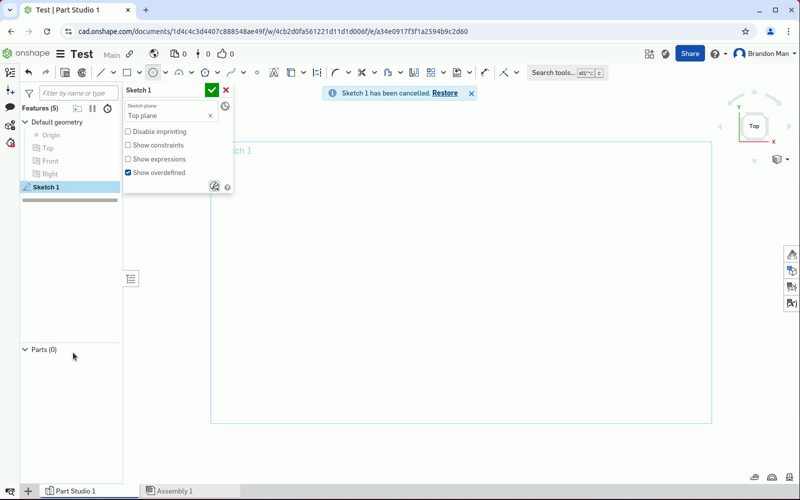
key_down(shift)
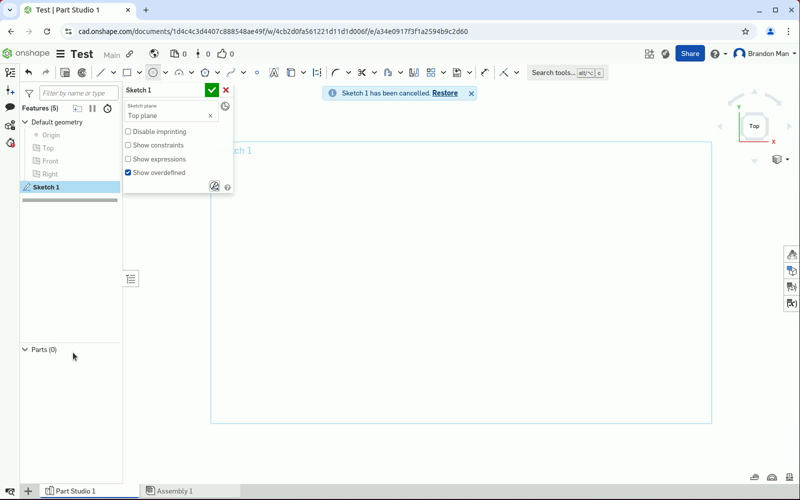
mouse_move(461, 282)
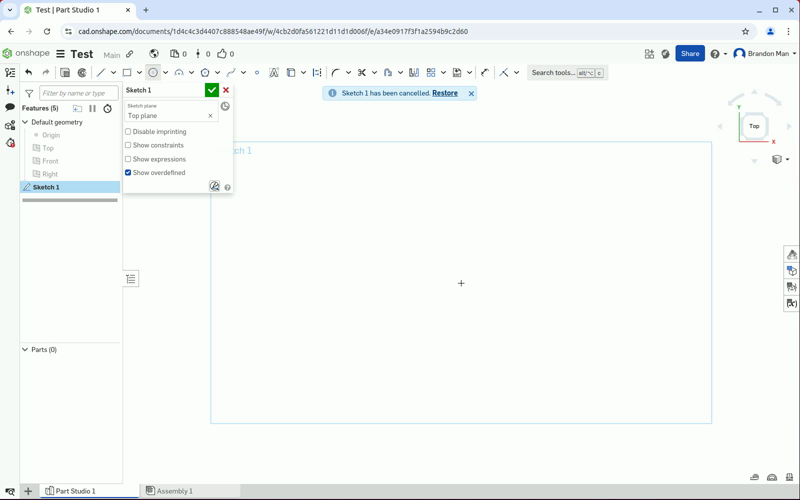
click(461, 282)
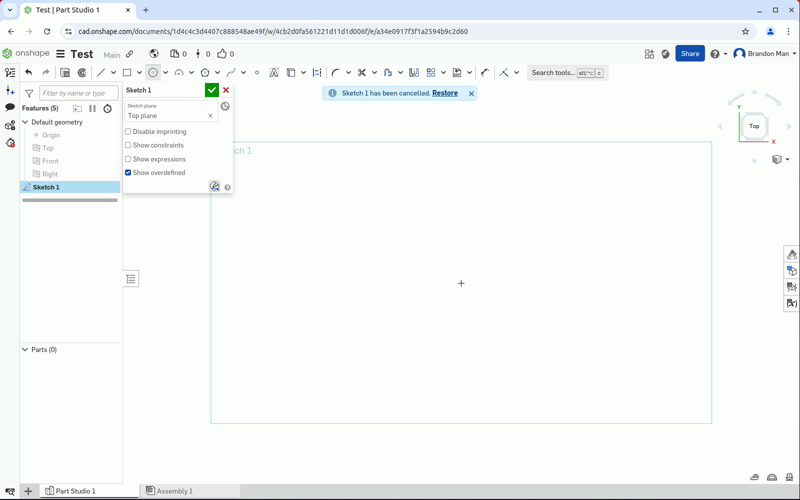
key_up(shift)
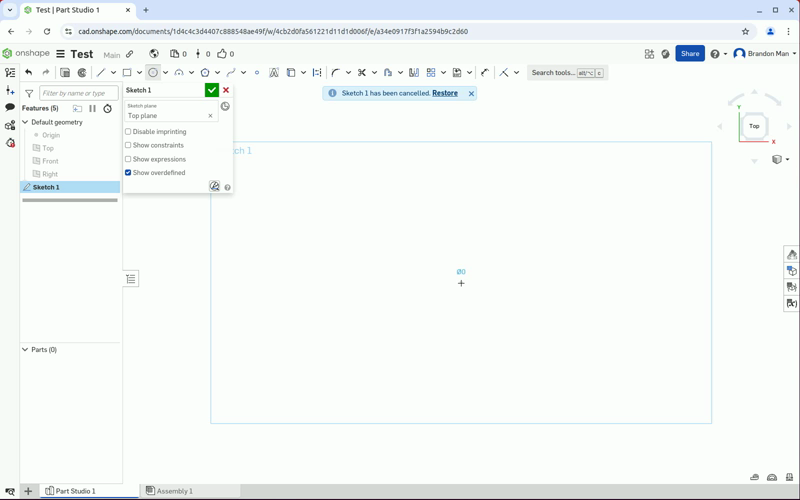
mouse_move(572, 282)
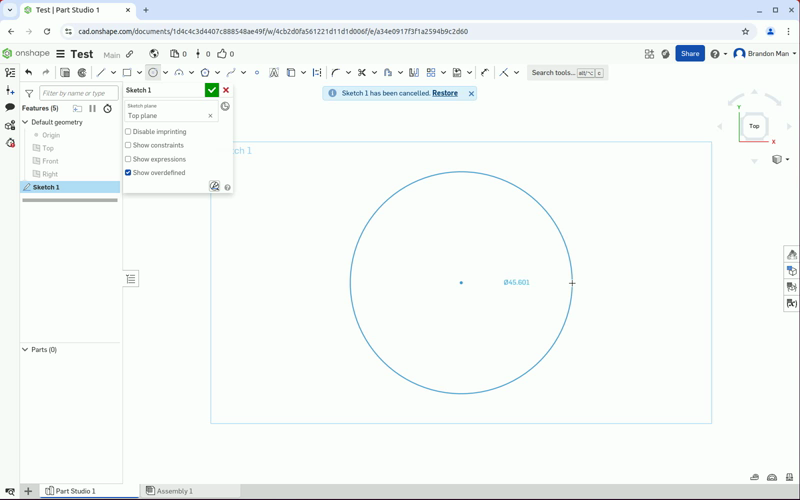
click(572, 282)
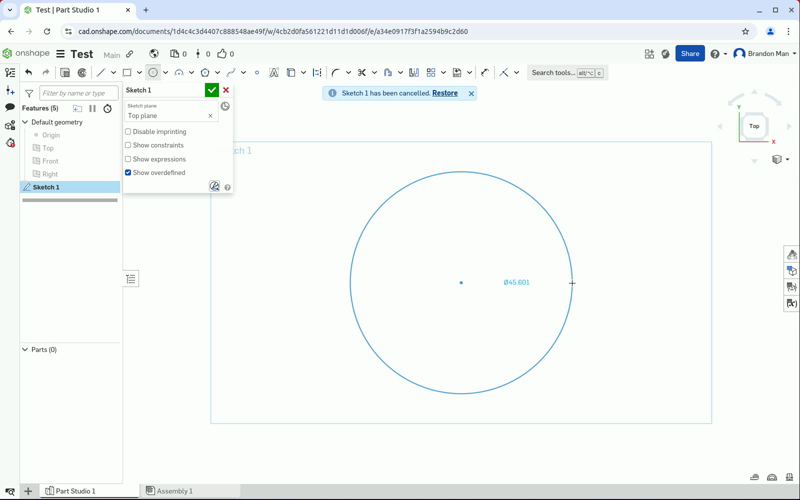
key(esc)
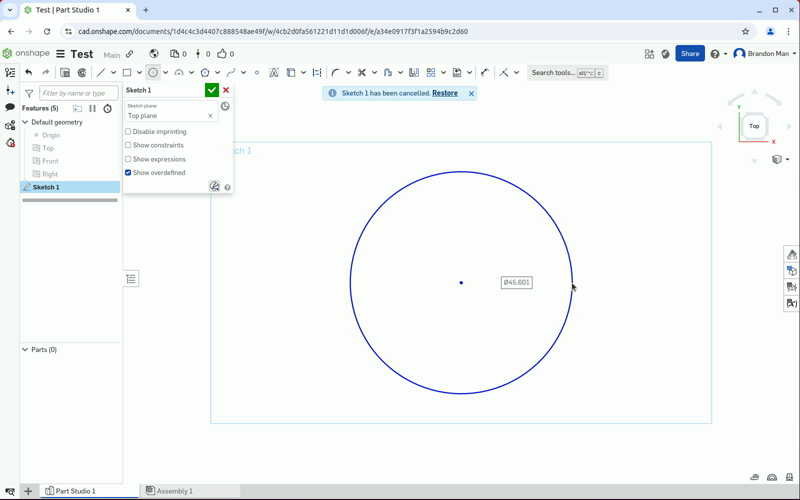
mouse_move(514, 283)
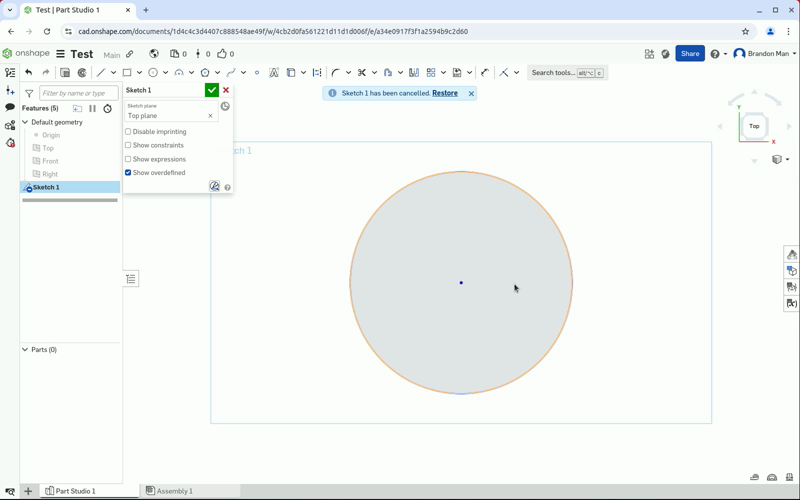
click(514, 283)
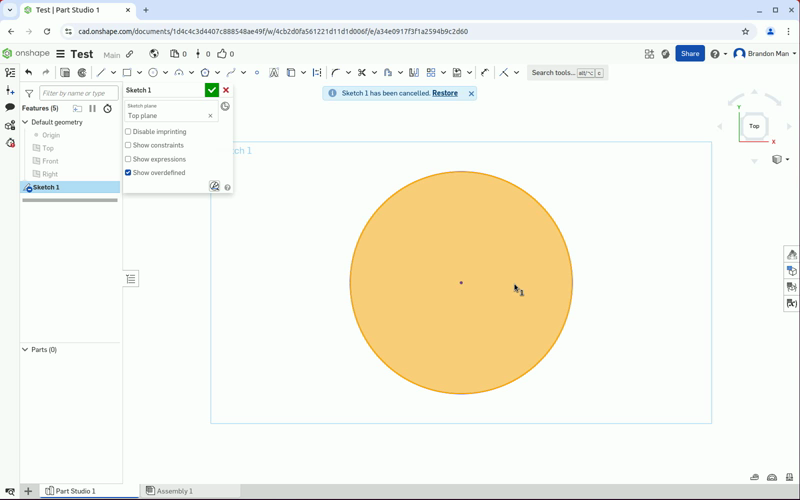
mouse_move(73, 352)
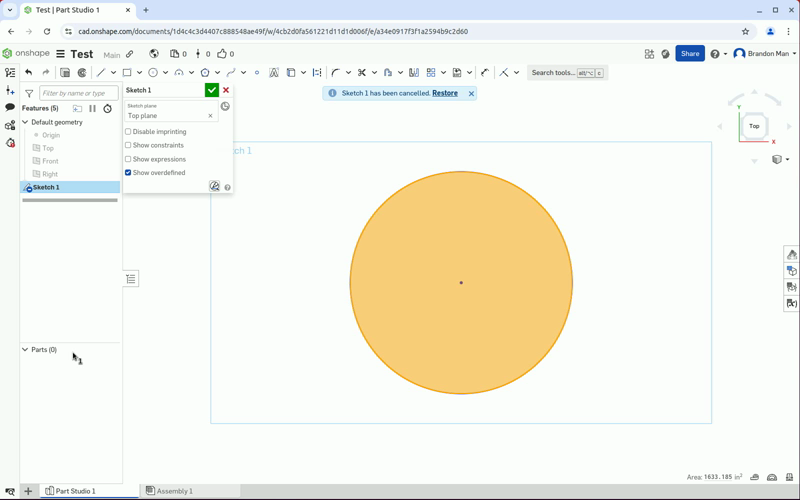
key(shift+y)
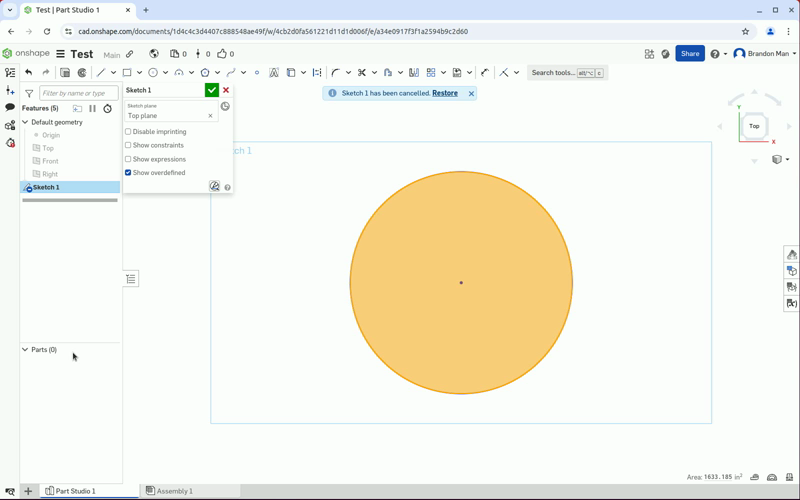
key(shift+e)
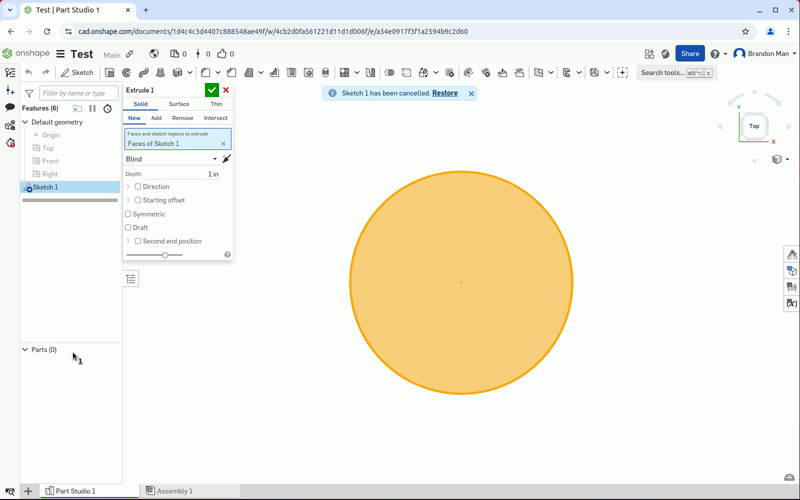
mouse_move(143, 106)
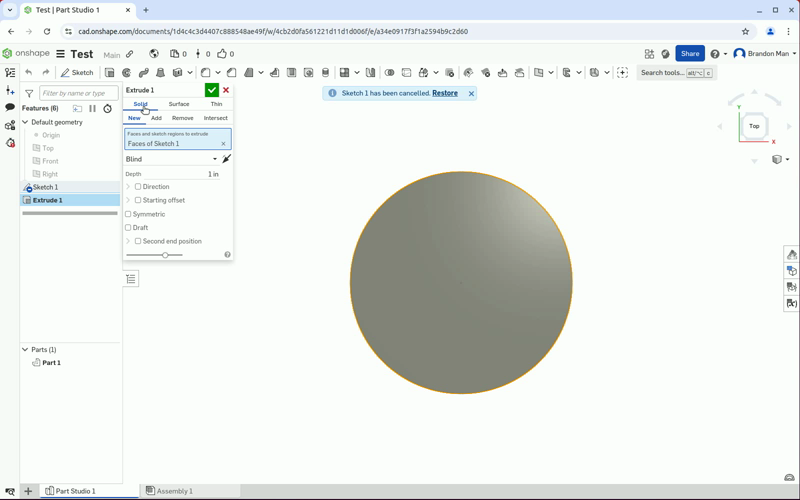
click(143, 106)
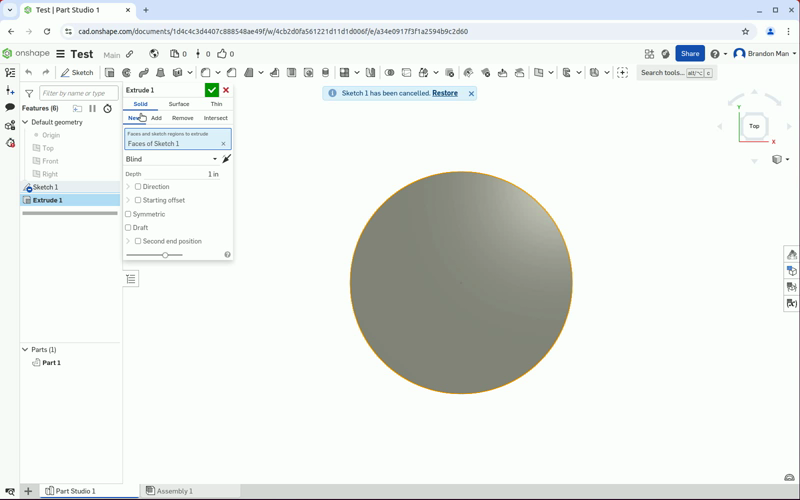
mouse_move(137, 120)
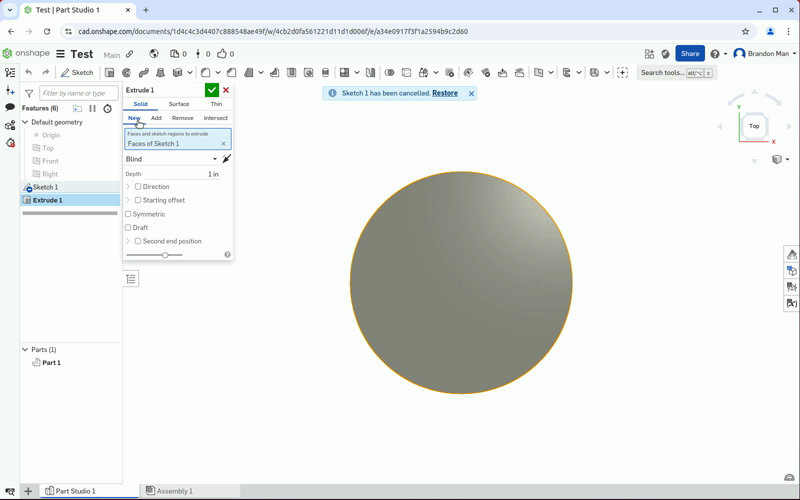
click(137, 120)
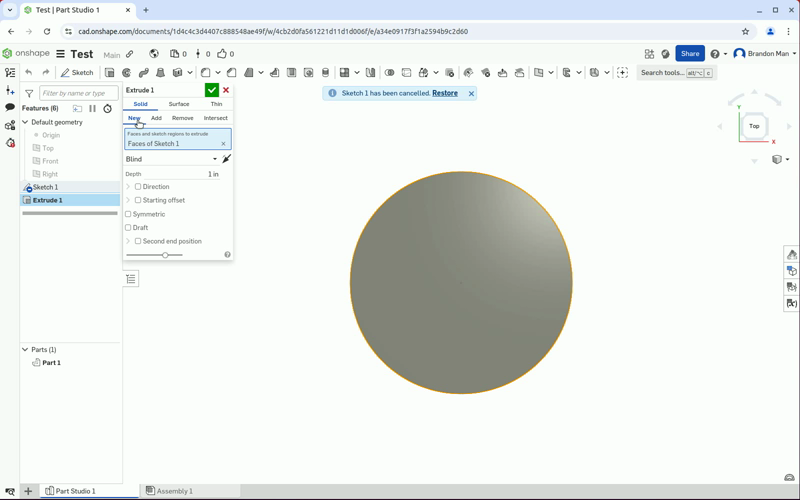
key(tab, 4)
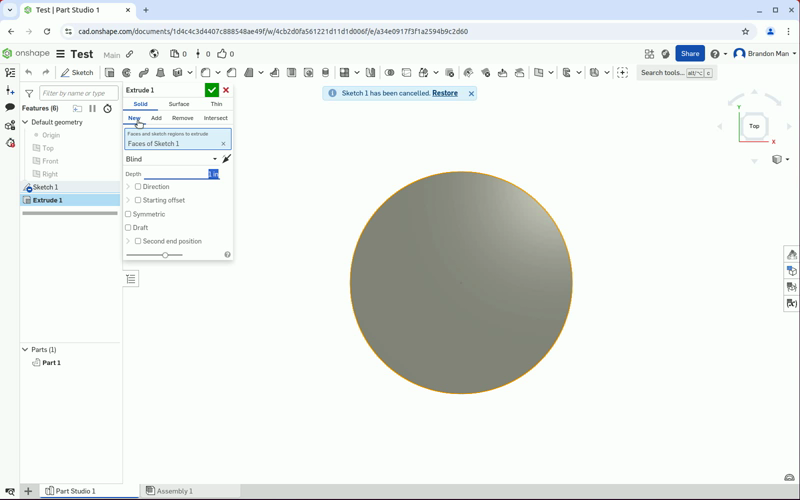
text(4.092)
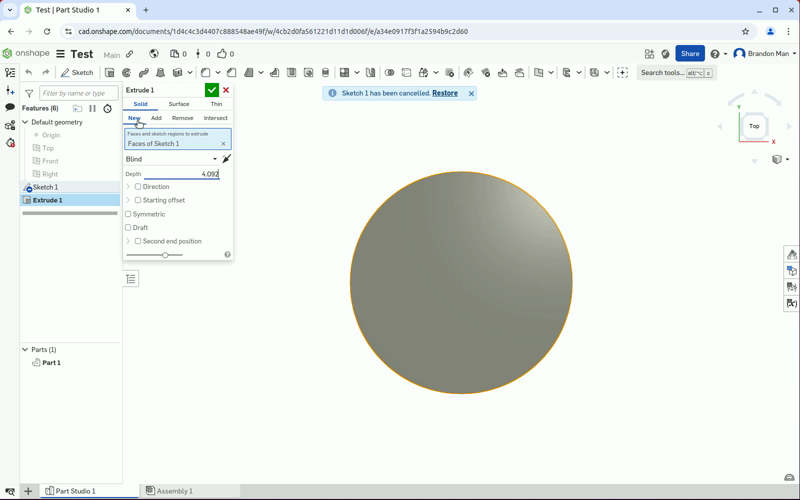
key(enter)
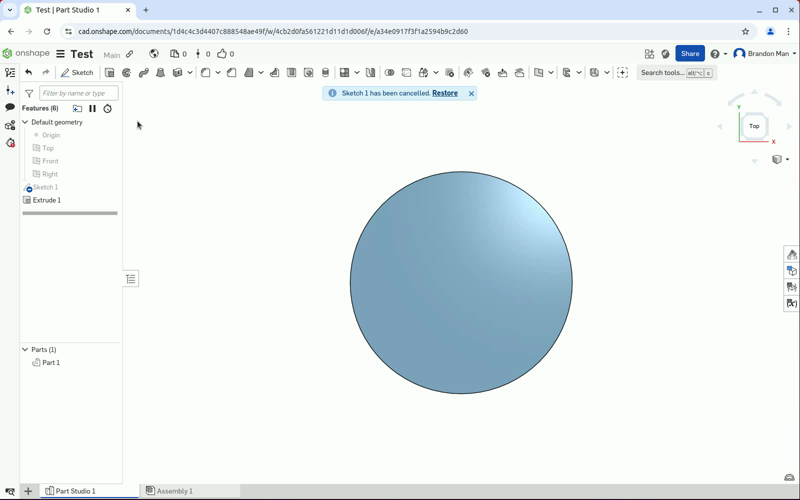
key(shift+h)
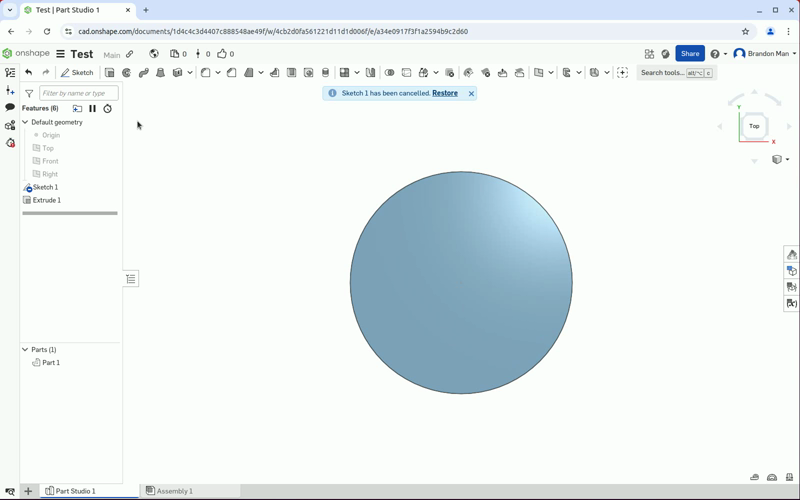
key(shift+h)
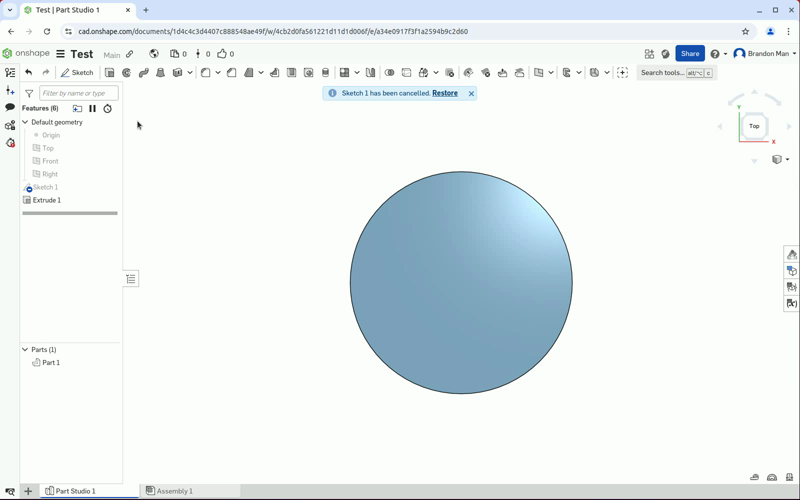
mouse_move(73, 189)
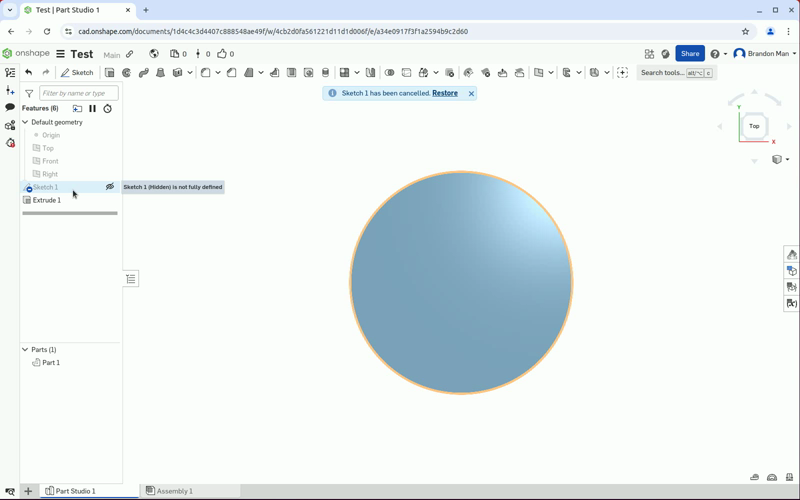
click(73, 189)
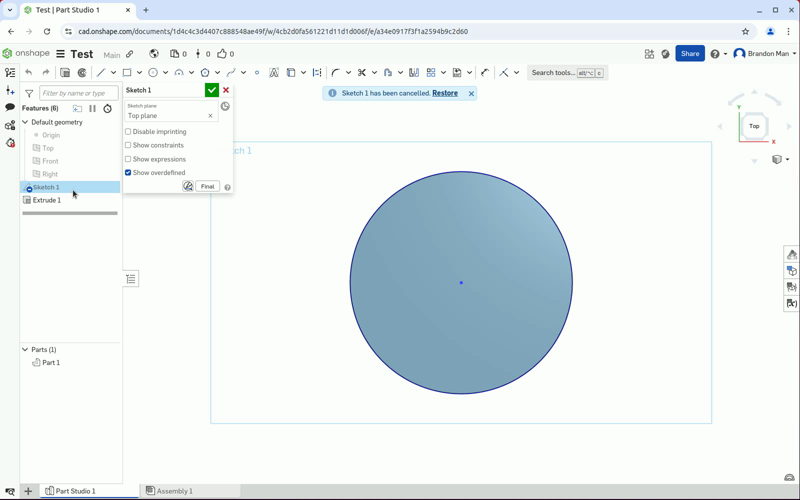
mouse_move(229, 92)
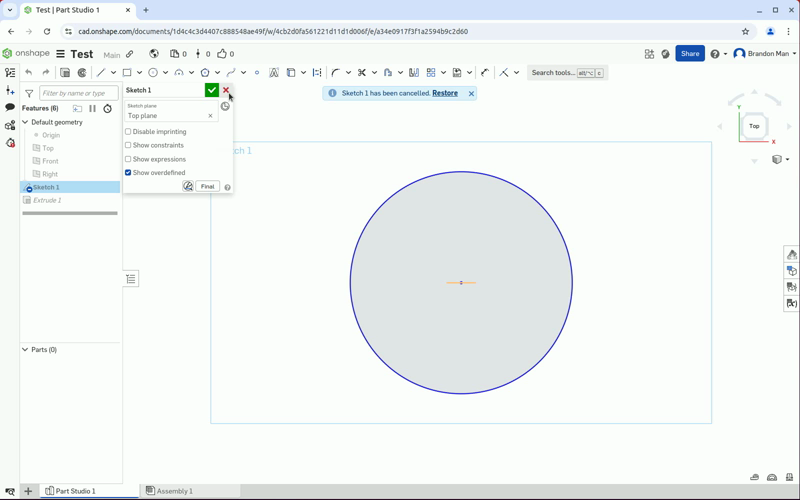
click(229, 92)
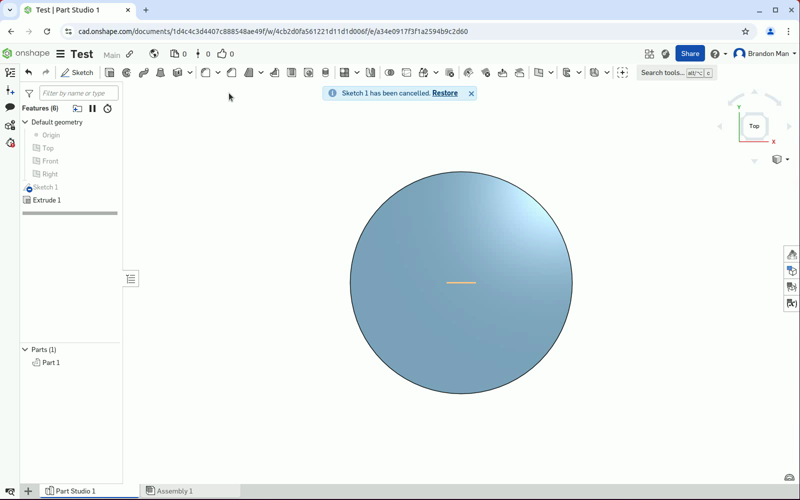
mouse_move(541, 75)
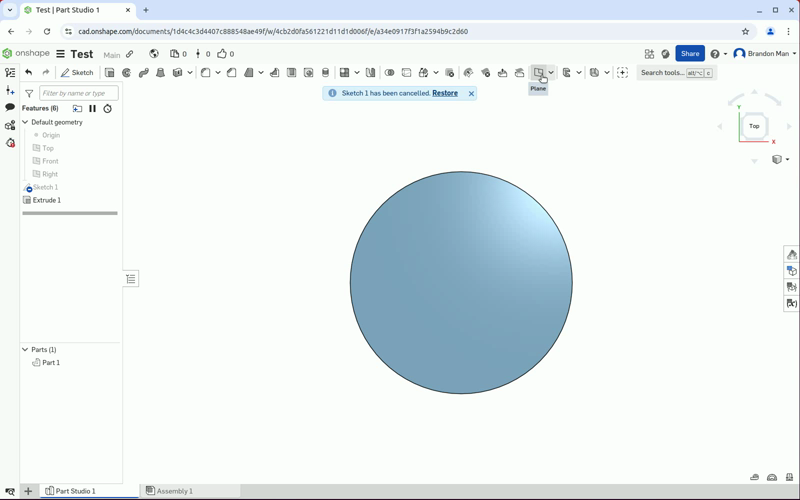
click(541, 75)
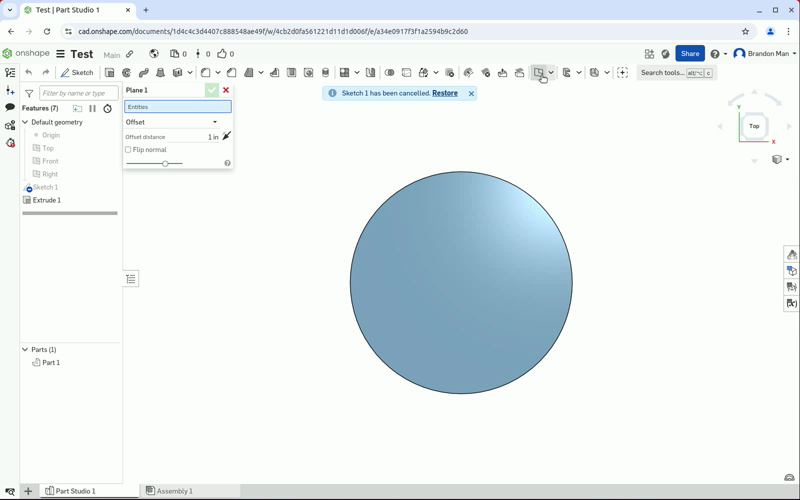
mouse_move(73, 150)
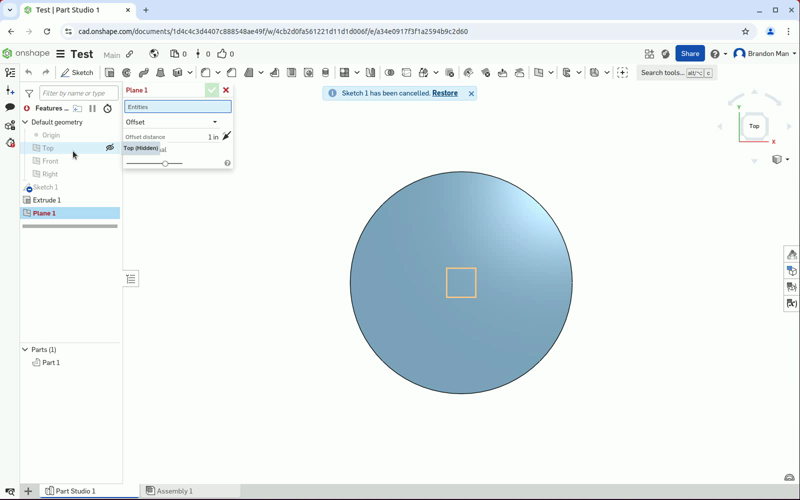
click(73, 150)
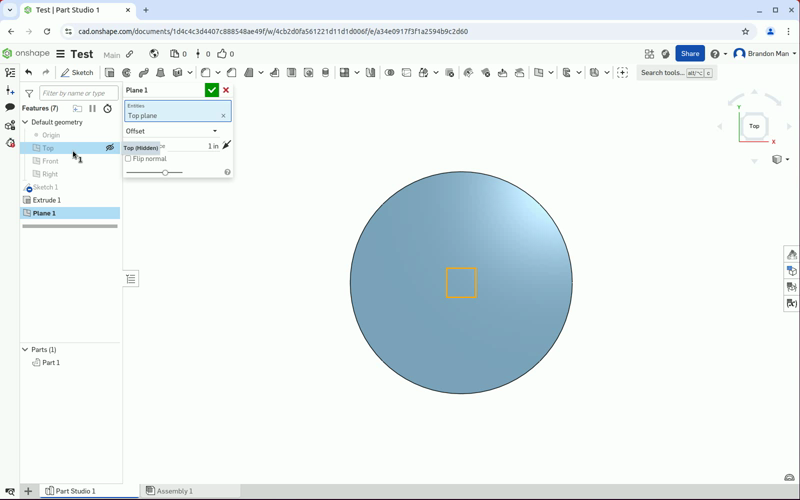
key(tab, 2)
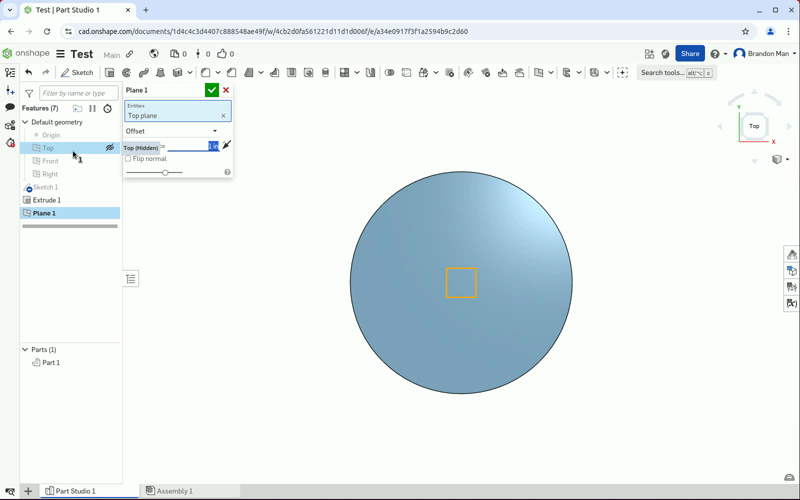
text(4.098)
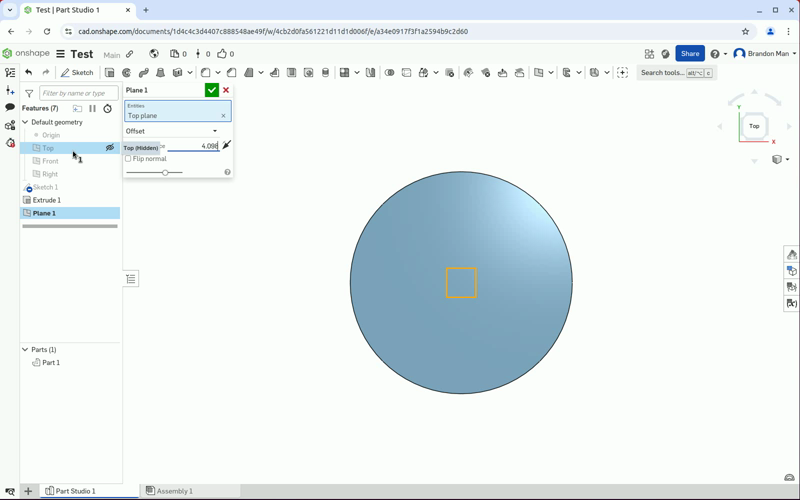
key(enter, 2)
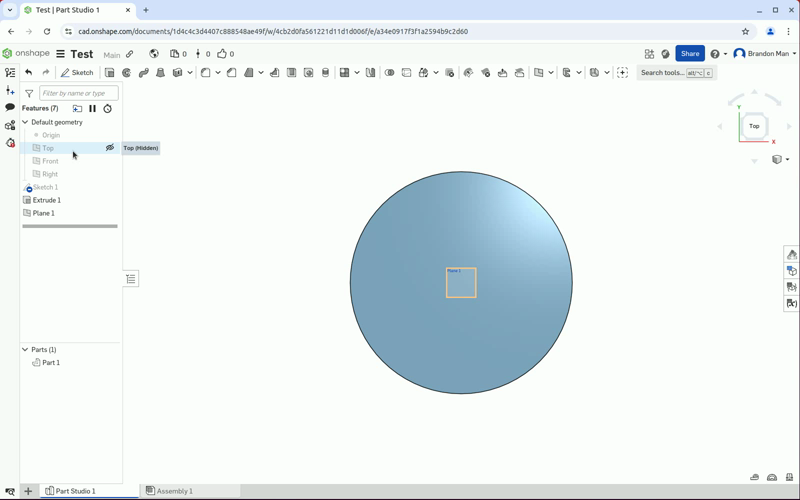
key(shift+s)
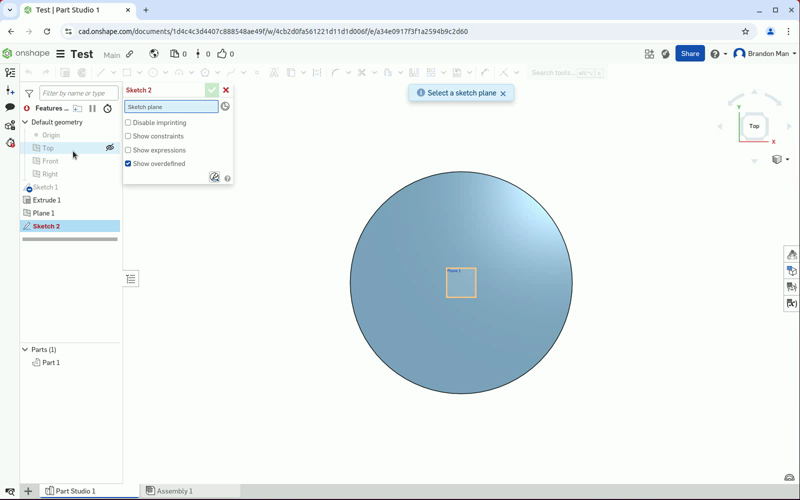
mouse_move(73, 215)
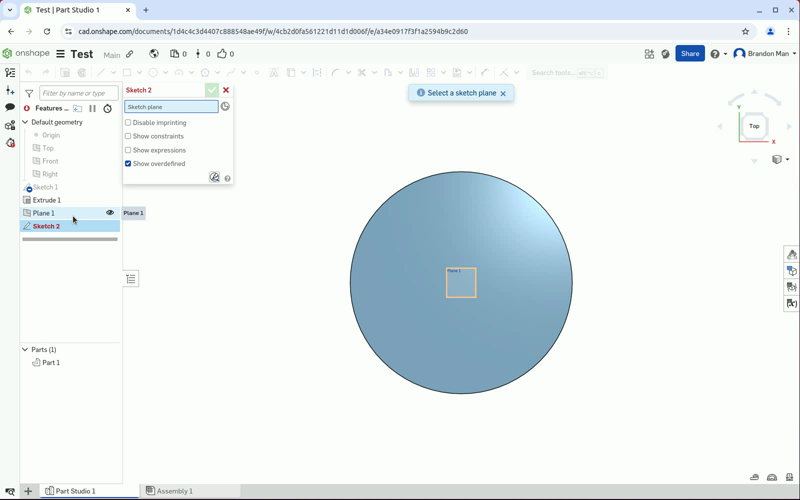
click(73, 215)
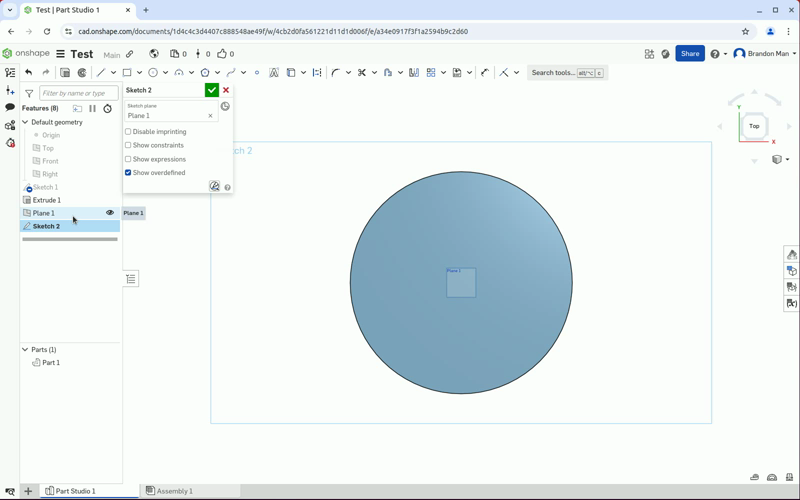
mouse_move(73, 352)
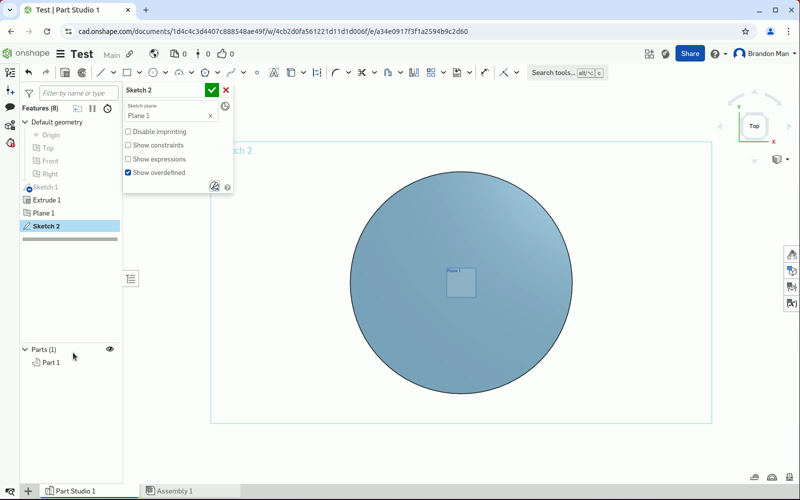
key(y)
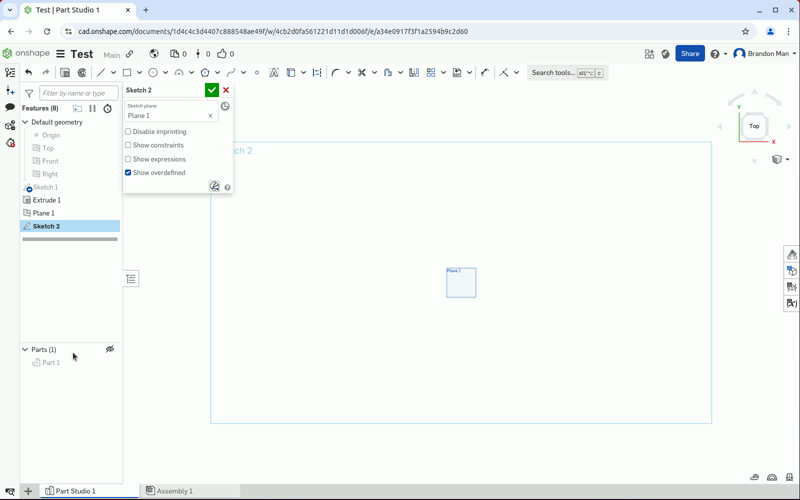
key(c)
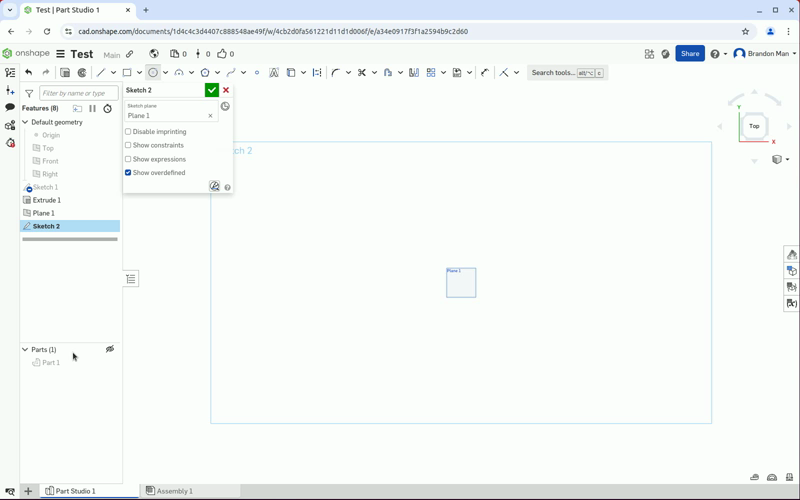
key_down(shift)
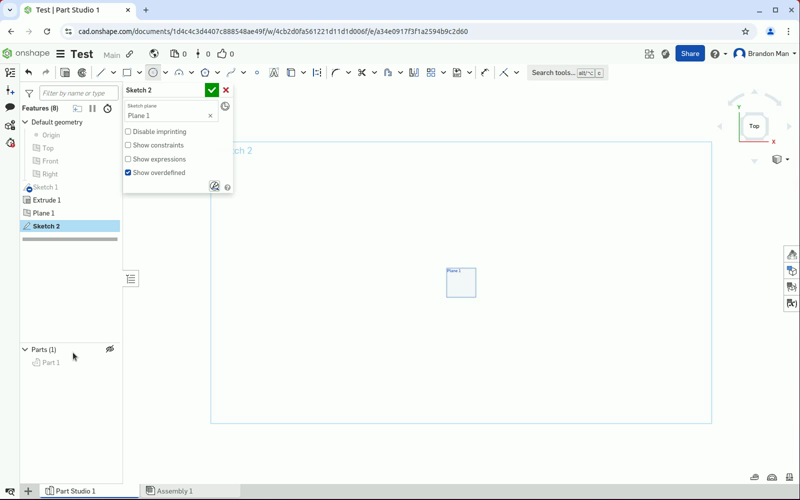
mouse_move(460, 282)
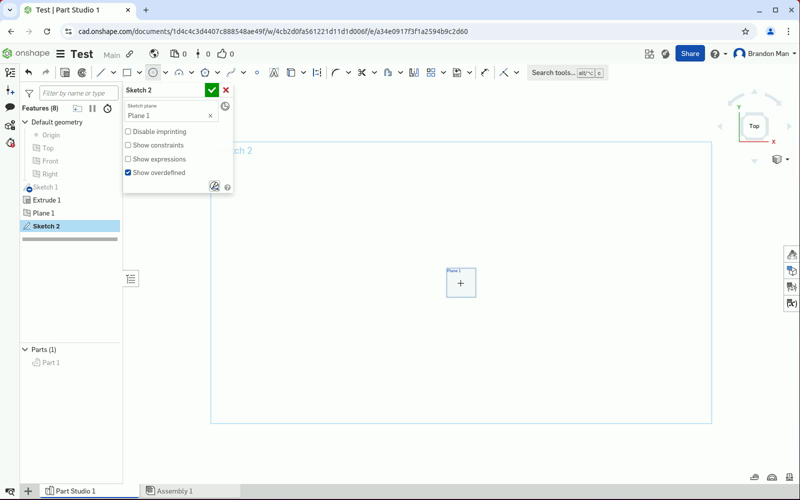
click(460, 282)
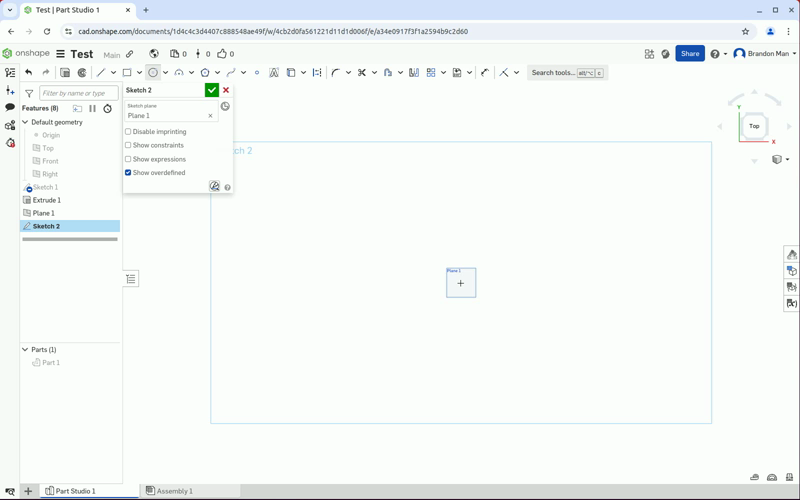
key_up(shift)
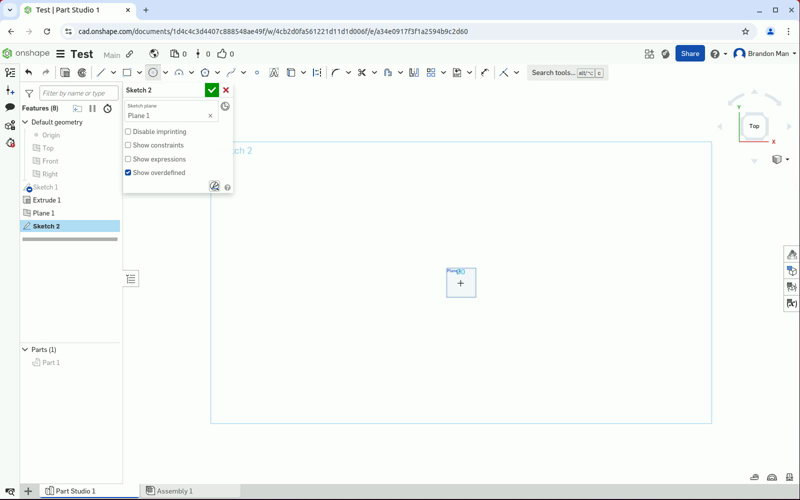
mouse_move(512, 282)
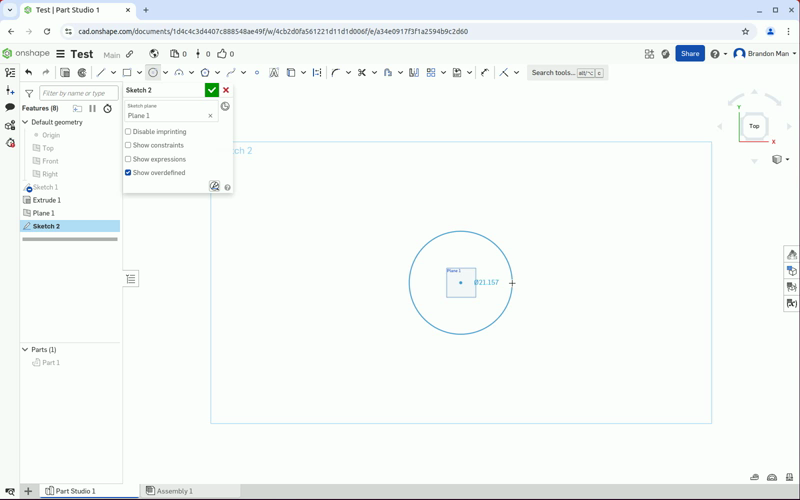
click(512, 282)
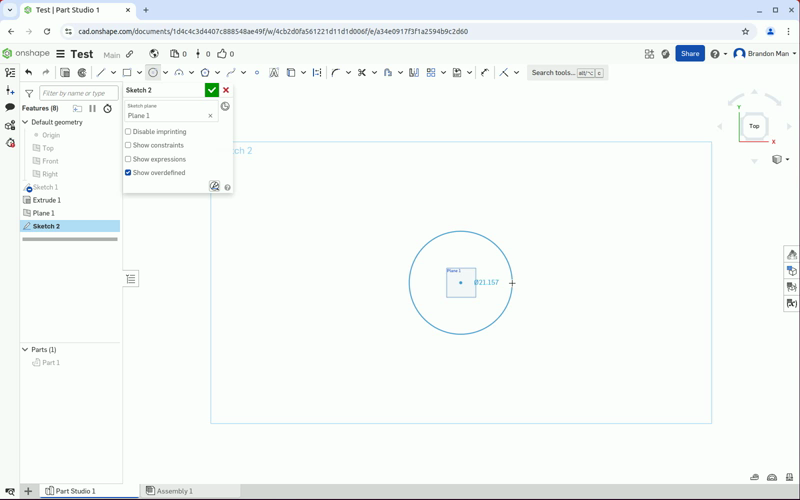
key(esc)
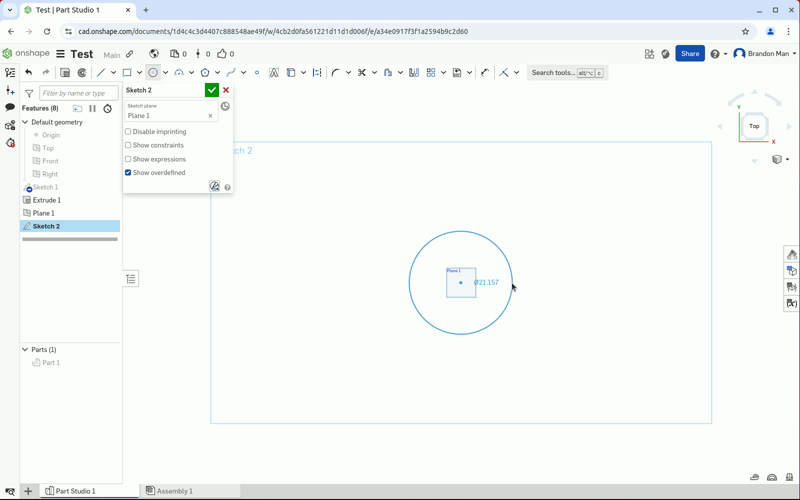
mouse_move(432, 271)
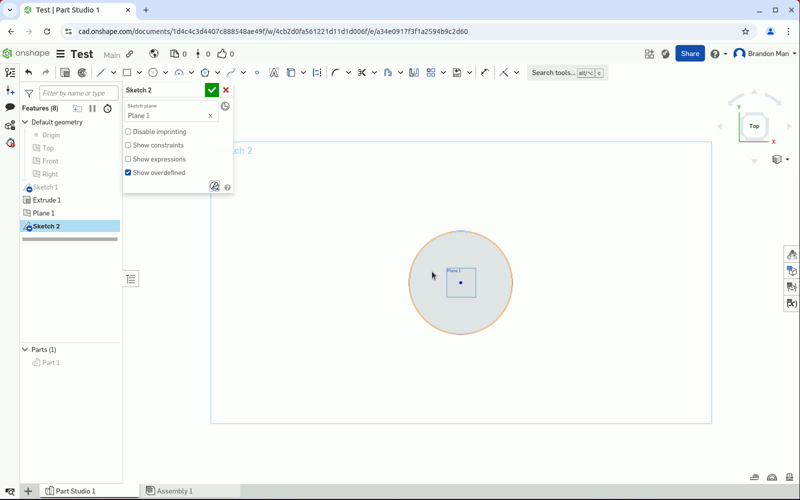
click(432, 271)
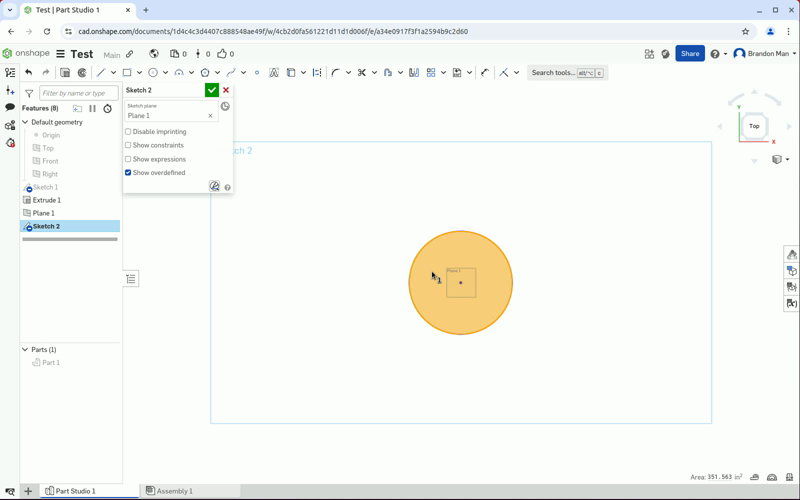
mouse_move(73, 352)
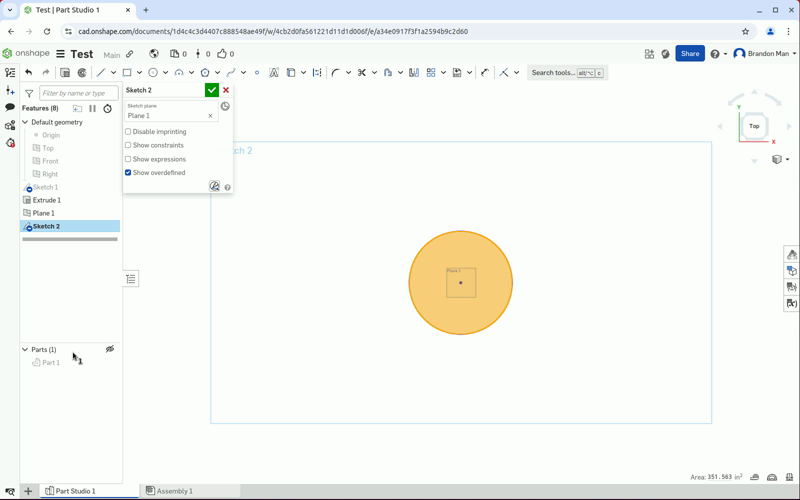
key(shift+y)
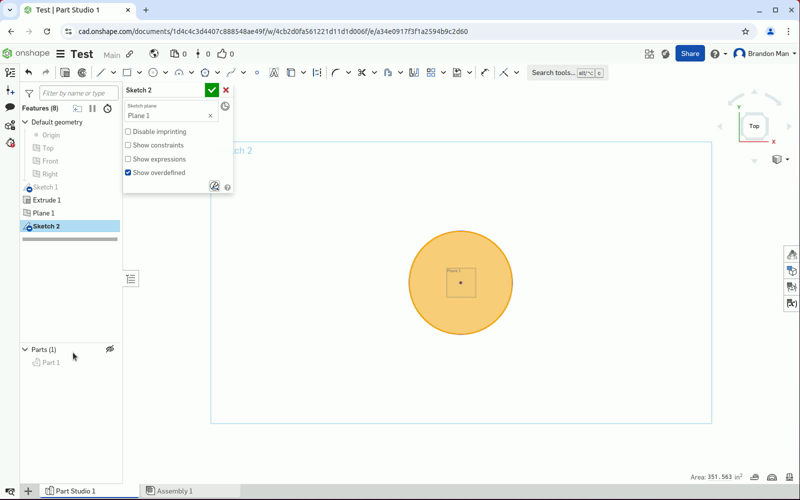
key(shift+e)
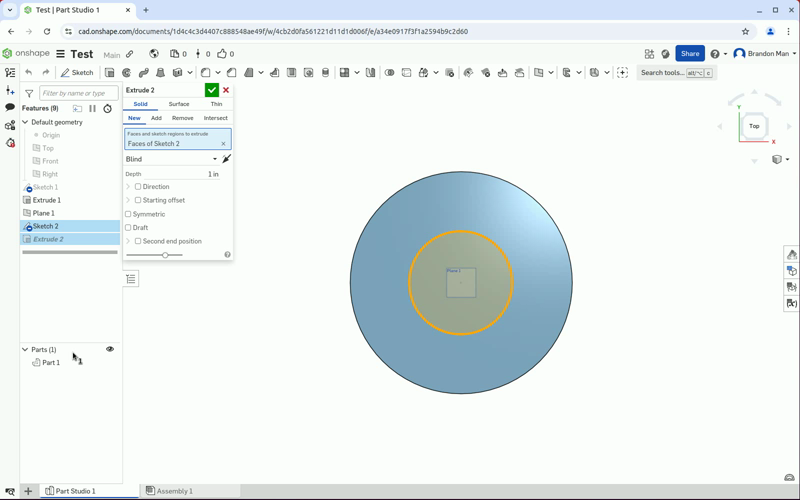
mouse_move(143, 106)
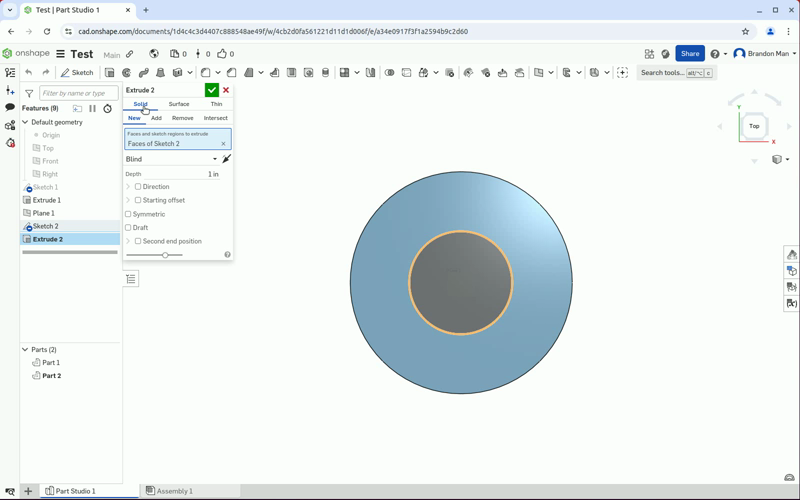
click(143, 106)
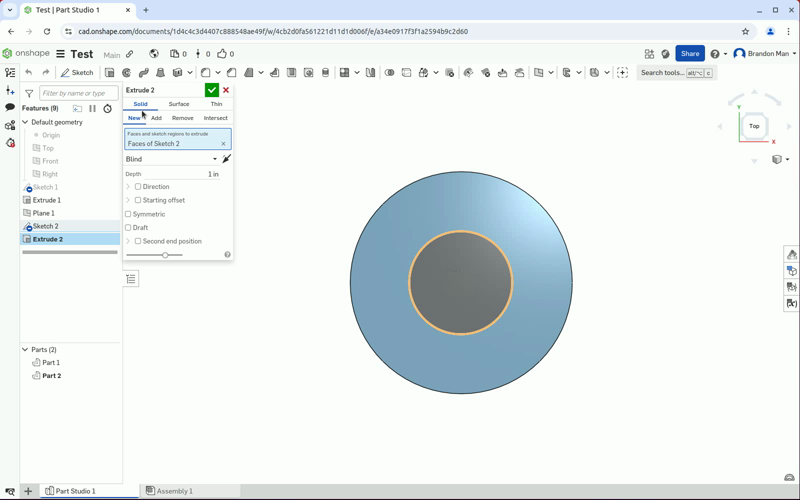
mouse_move(137, 120)
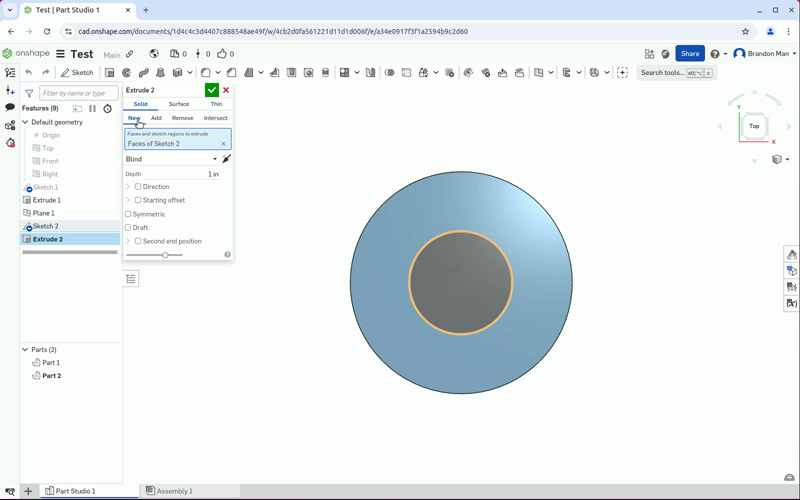
click(137, 120)
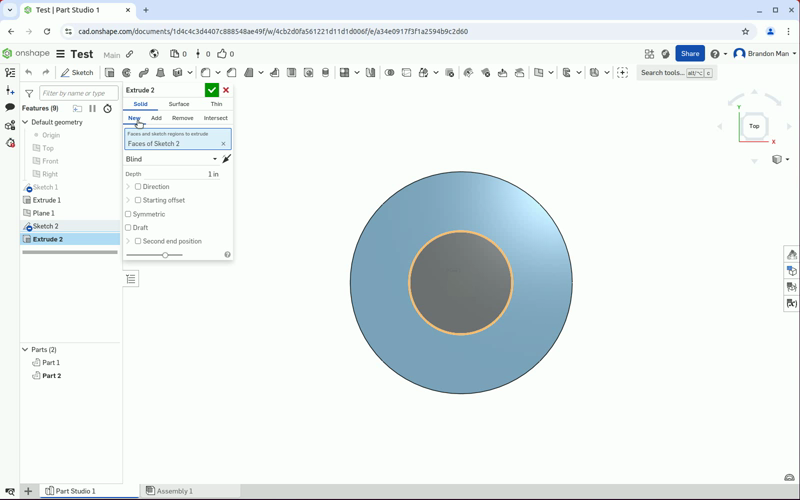
key(tab, 4)
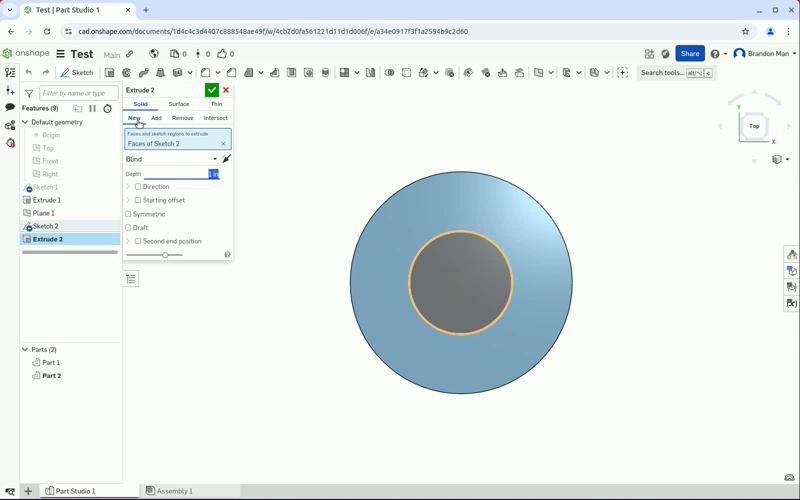
text(0.963)
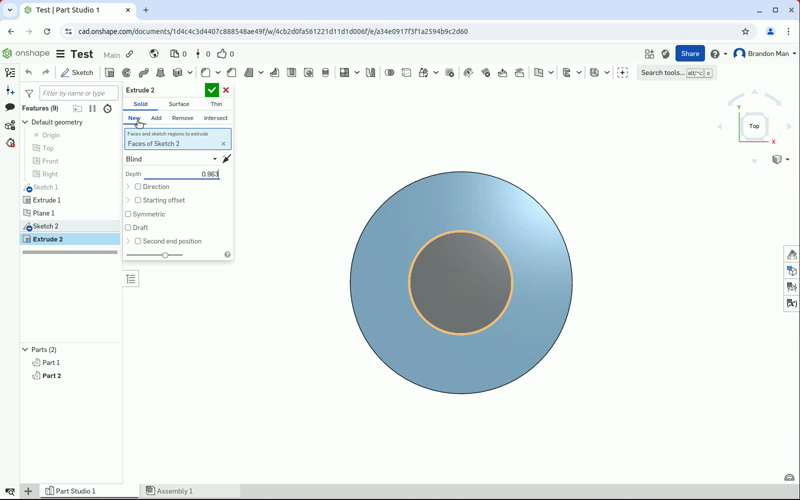
key(enter)
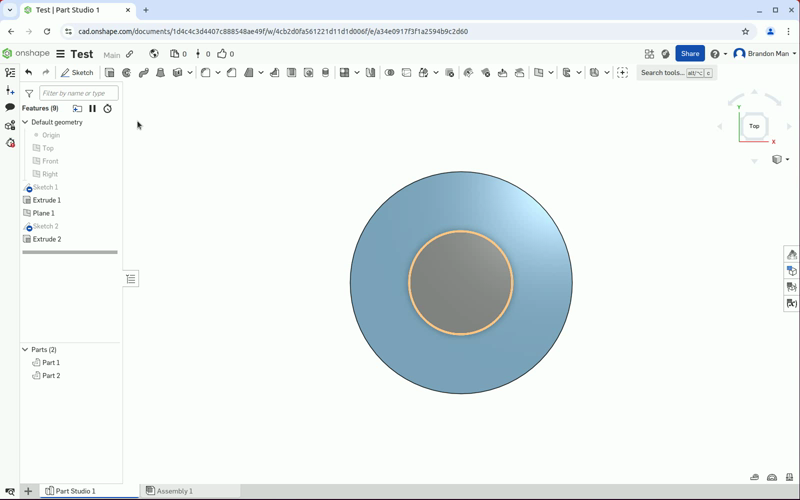
key(shift+h)
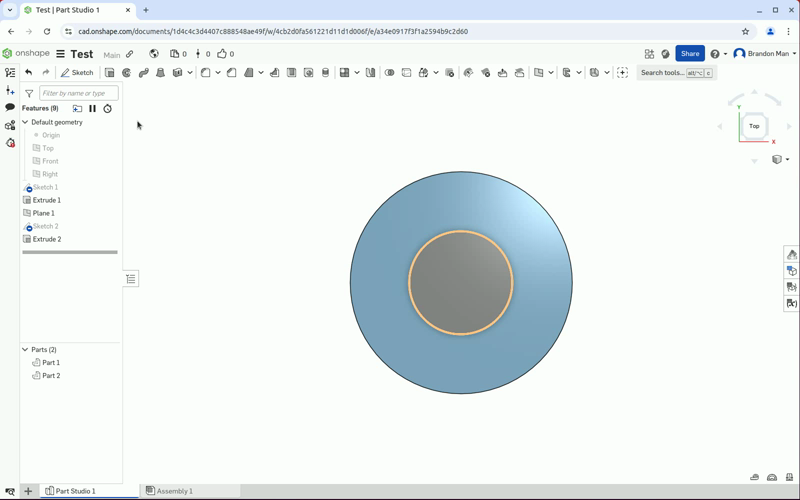
key(shift+h)
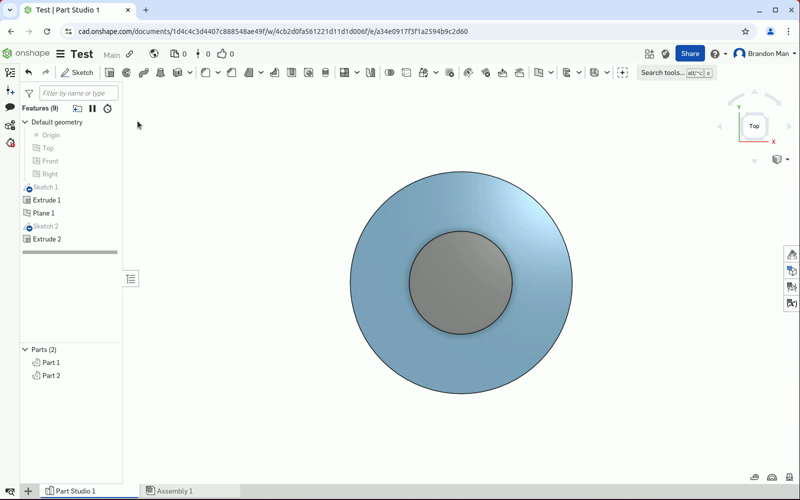
mouse_move(73, 189)
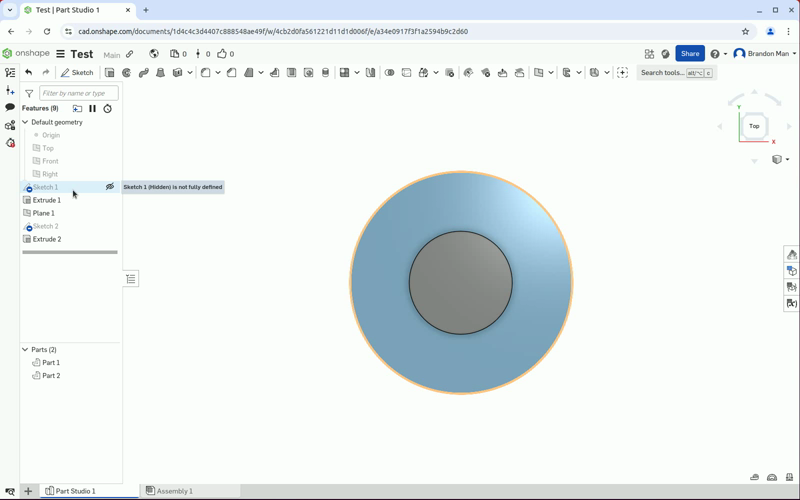
click(73, 189)
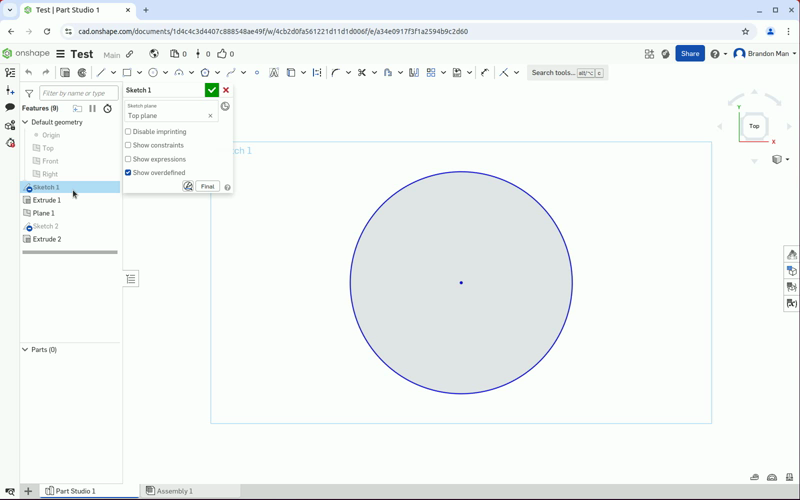
mouse_move(229, 92)
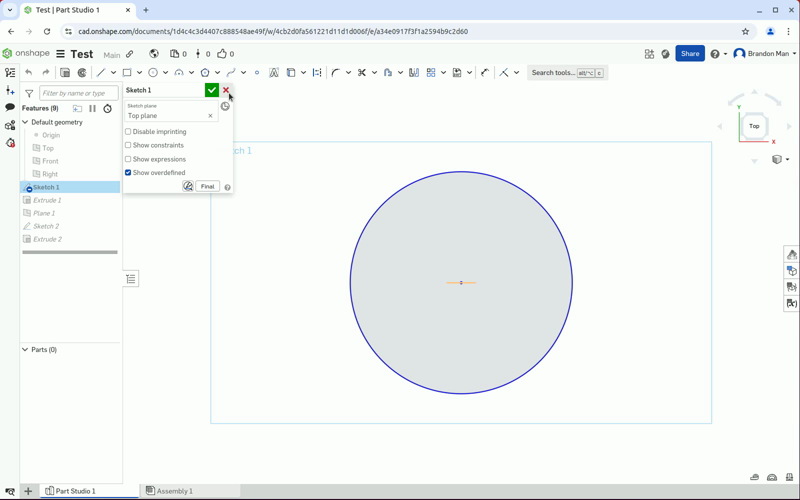
click(229, 92)
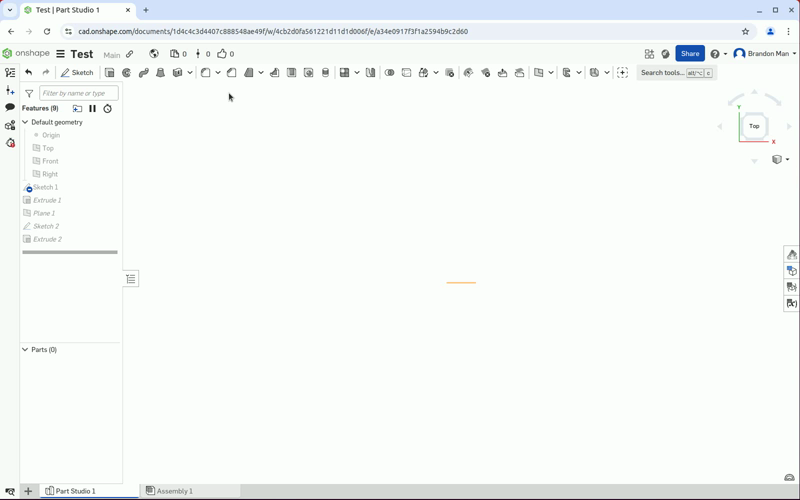
mouse_move(541, 75)
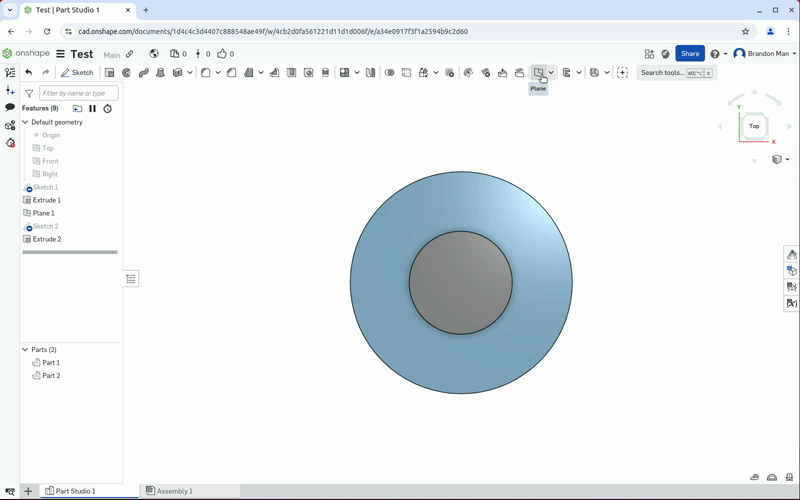
click(541, 75)
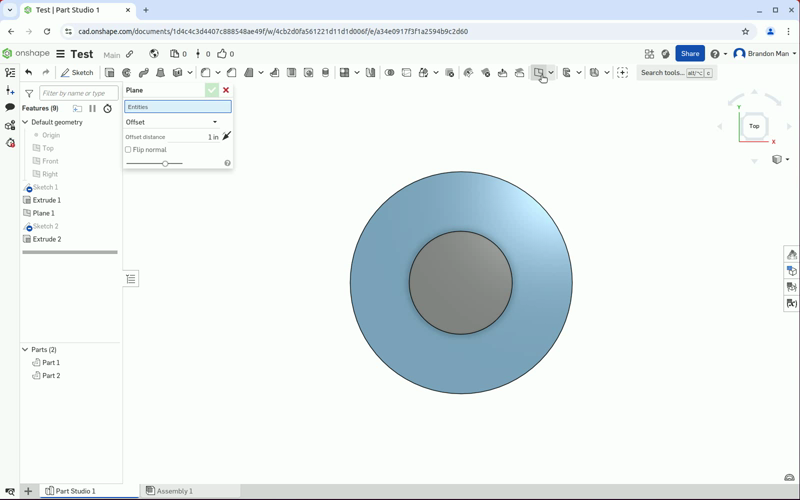
mouse_move(73, 150)
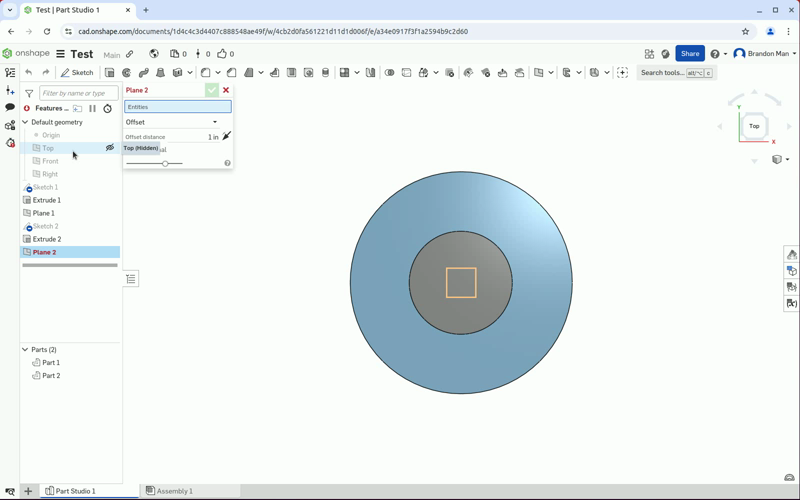
click(73, 150)
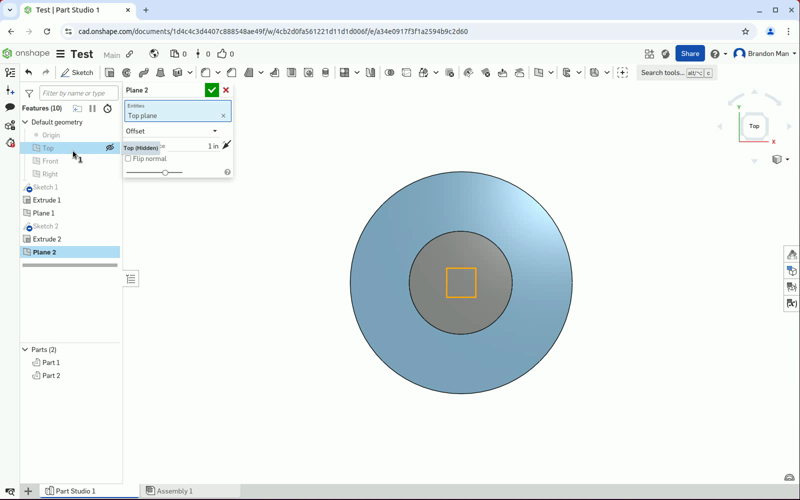
key(tab, 2)
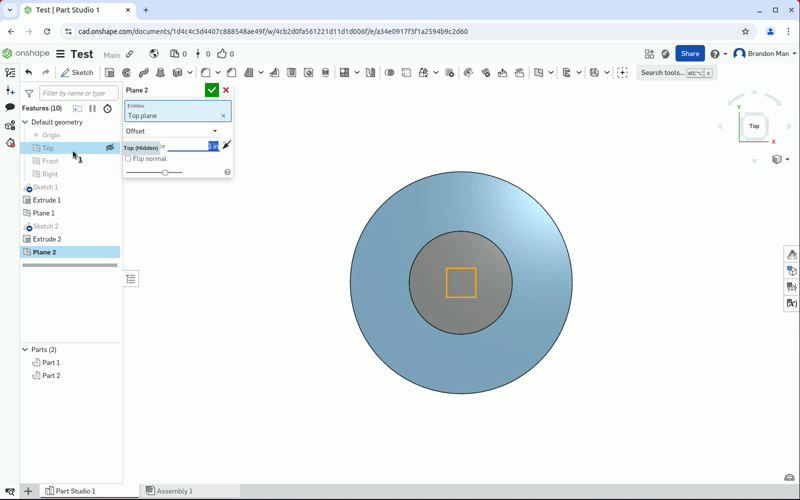
text(5.299)
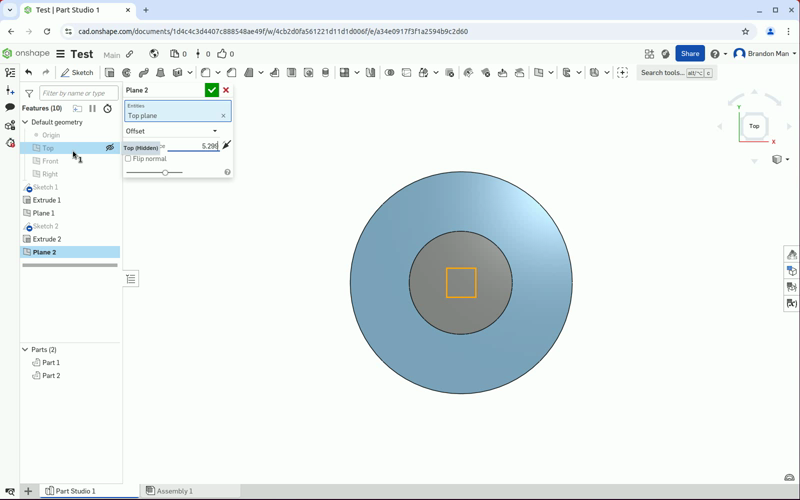
key(enter, 2)
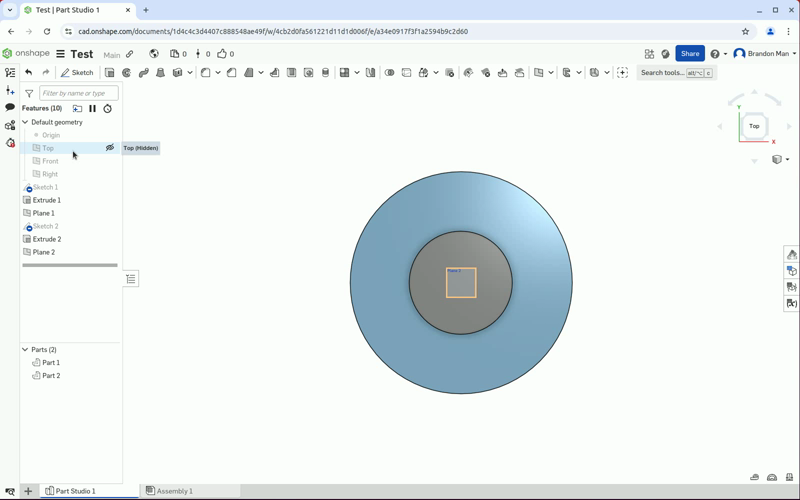
key(shift+s)
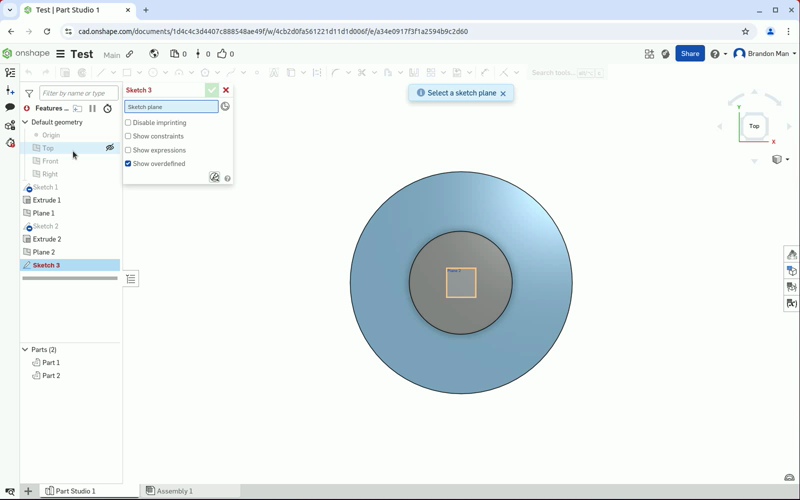
mouse_move(73, 254)
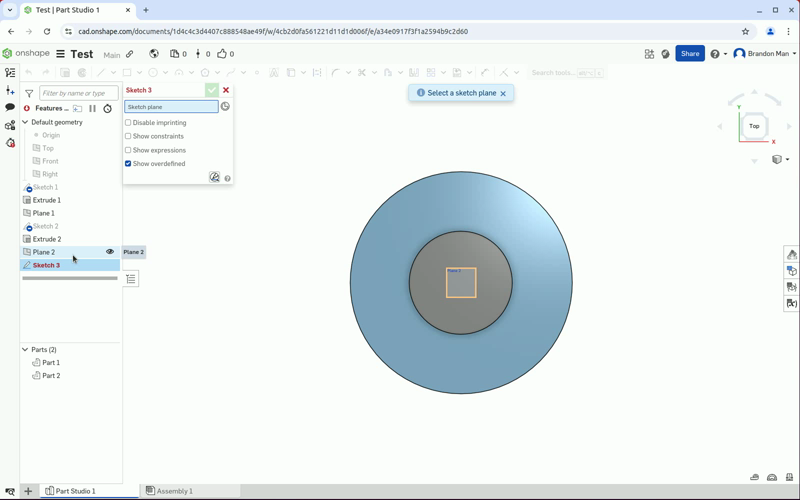
click(73, 254)
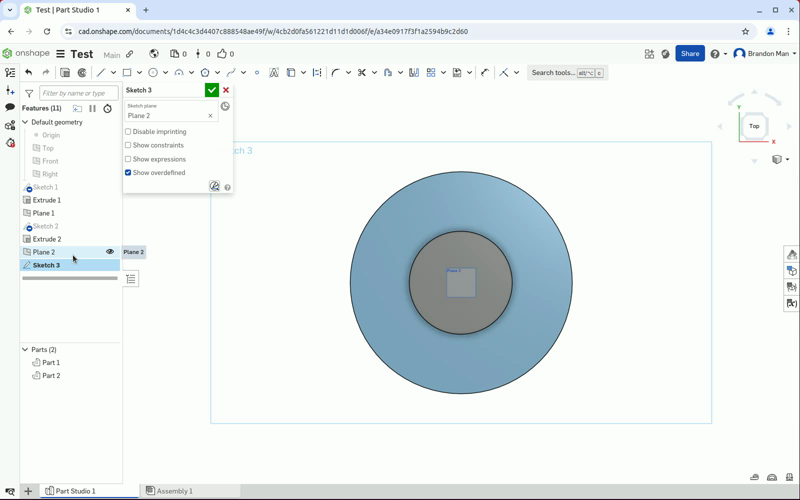
mouse_move(73, 352)
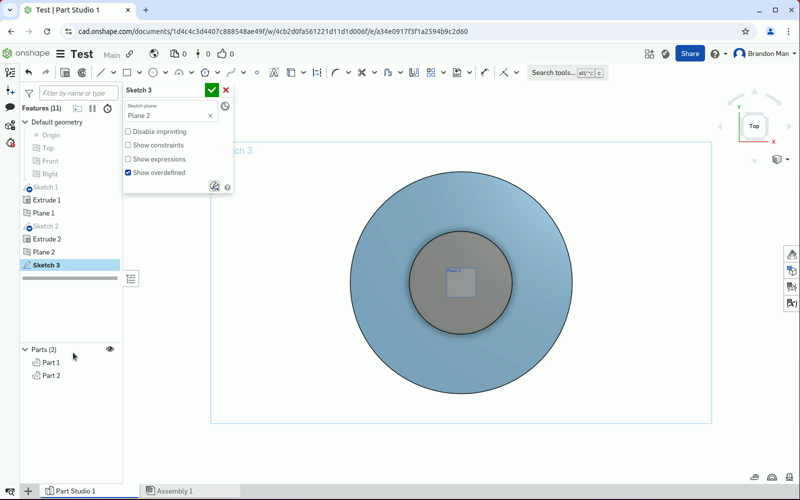
key(y)
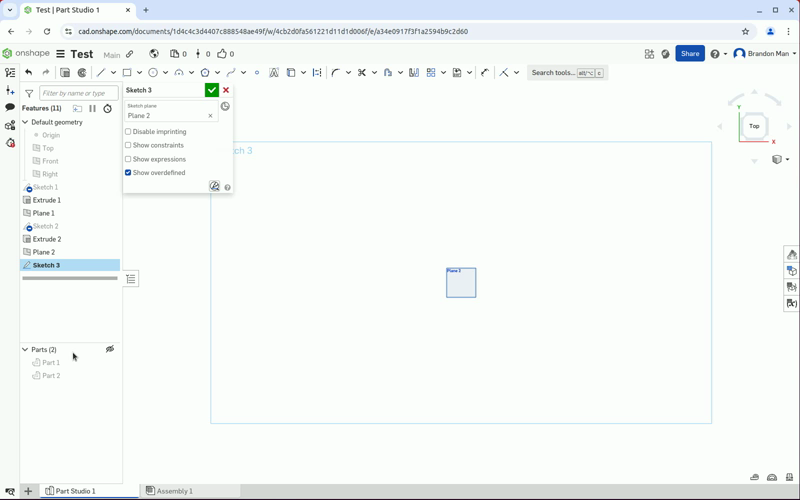
key(c)
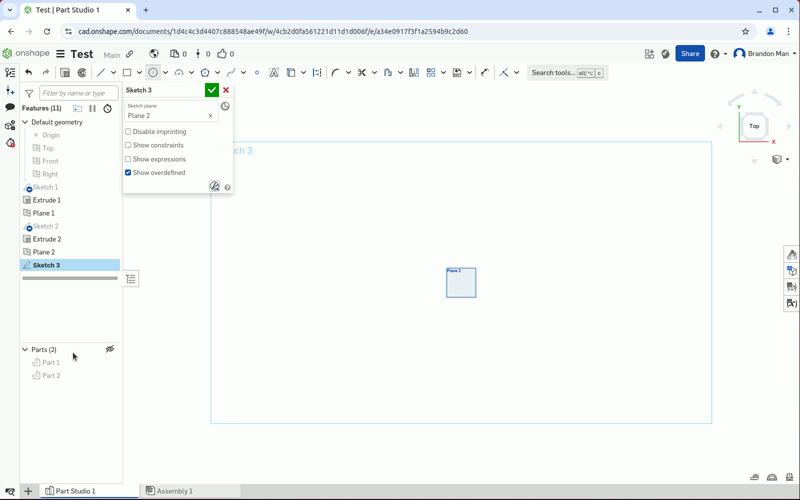
key_down(shift)
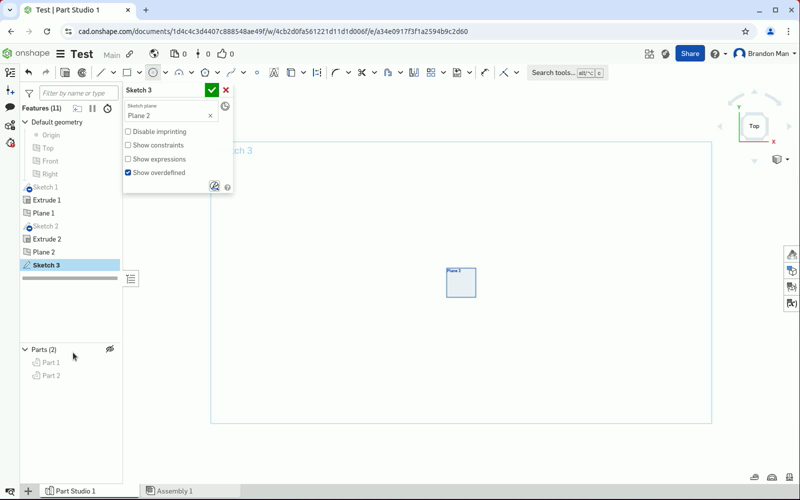
mouse_move(460, 282)
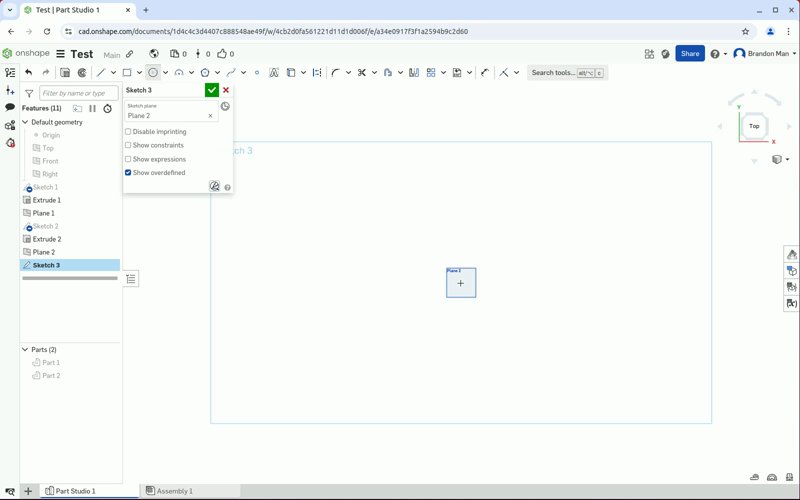
click(460, 282)
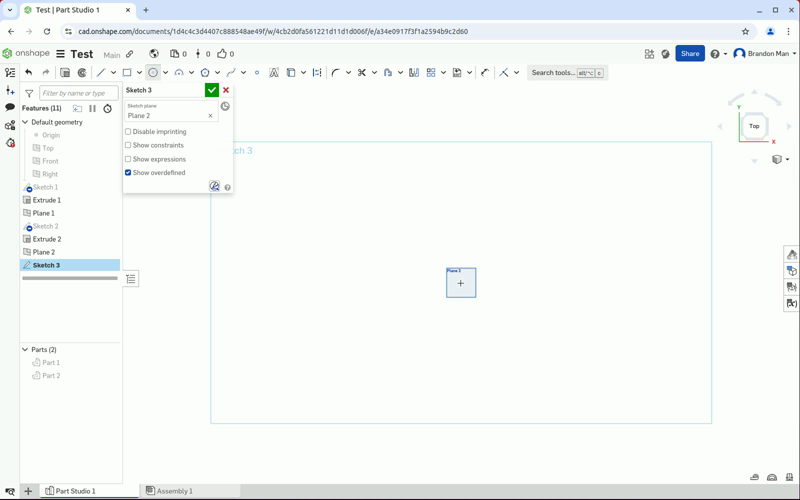
key_up(shift)
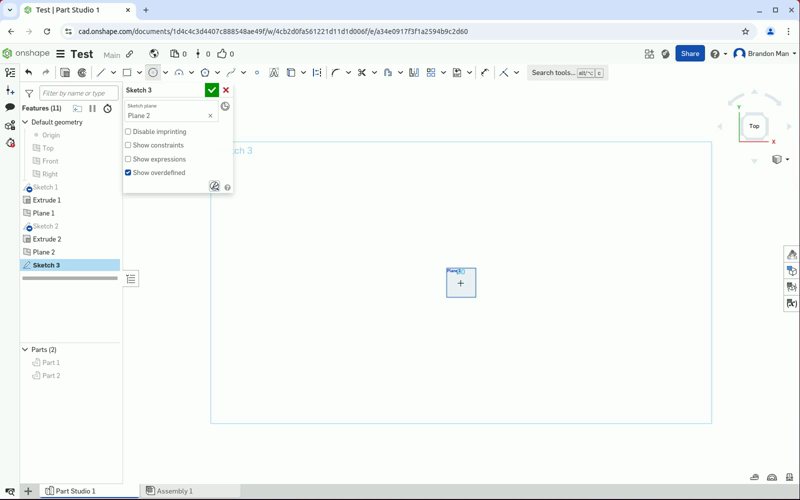
mouse_move(500, 282)
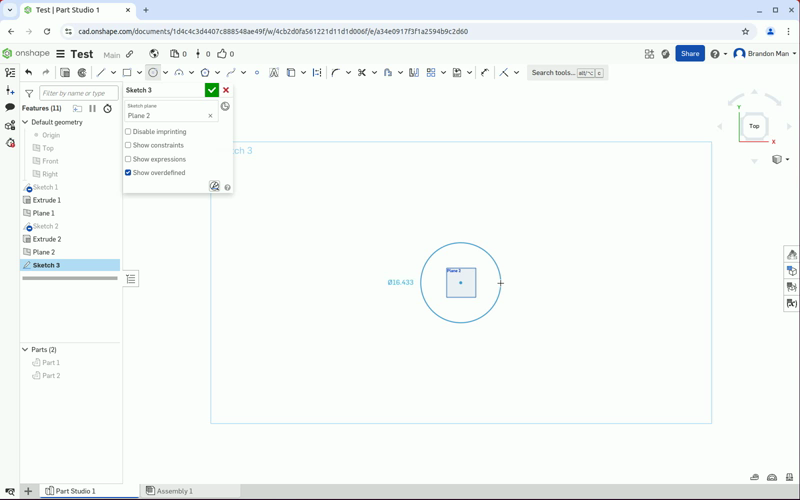
click(500, 282)
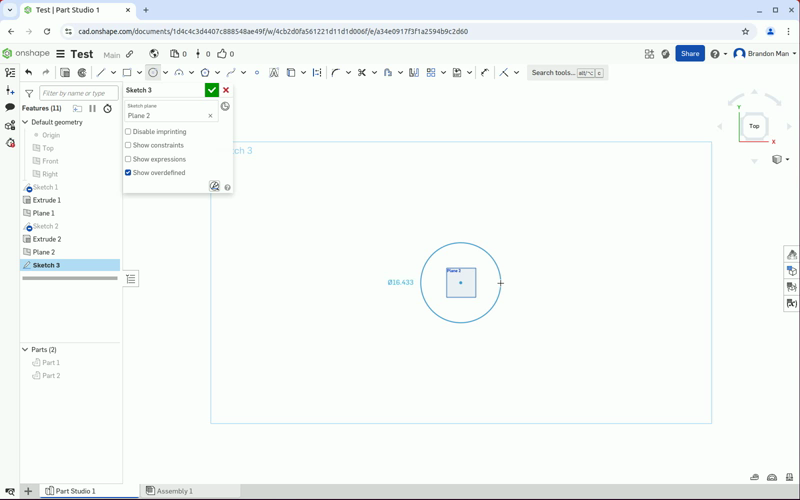
key(esc)
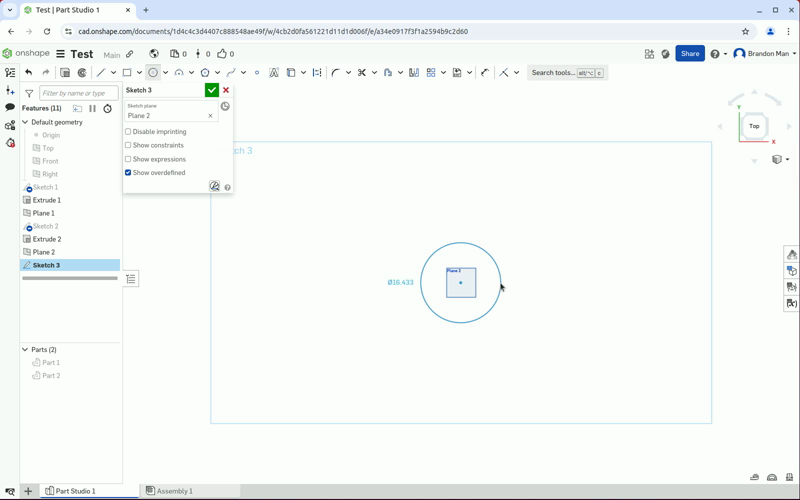
mouse_move(482, 305)
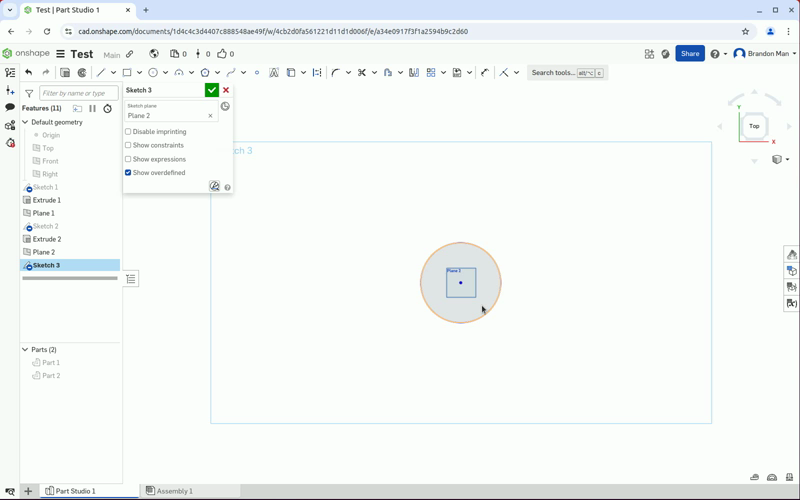
click(482, 305)
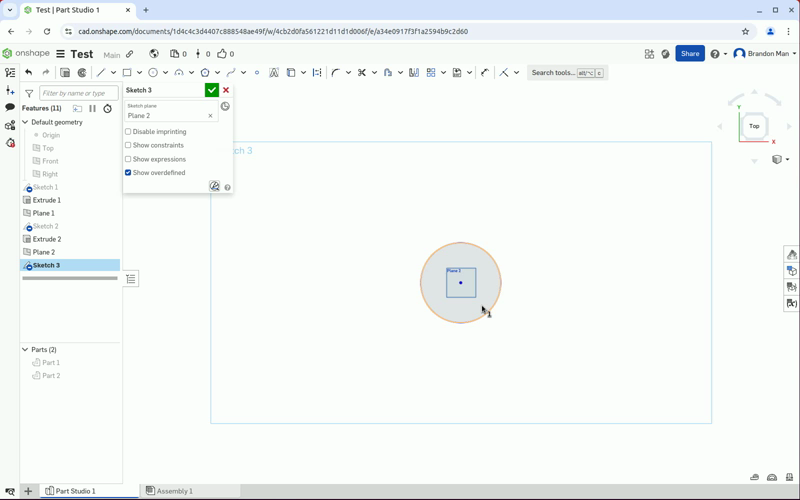
mouse_move(73, 352)
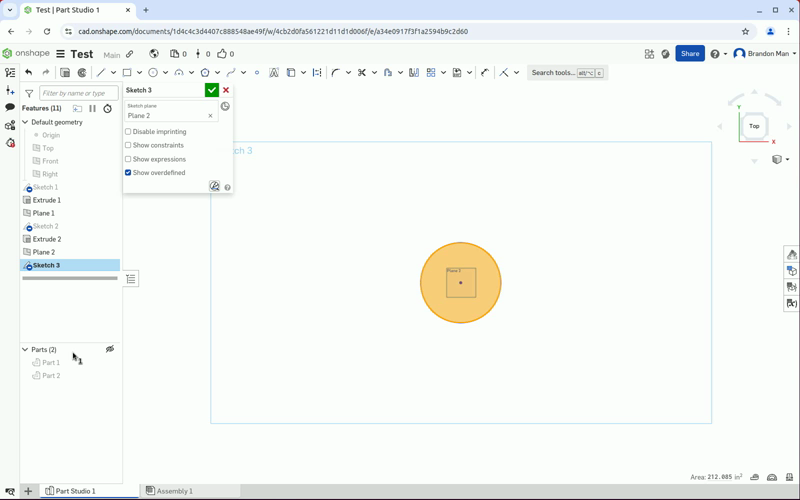
key(shift+y)
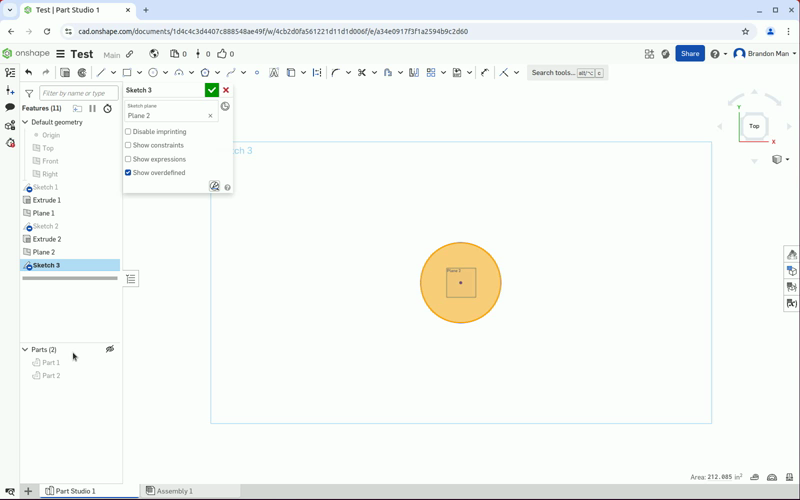
key(shift+e)
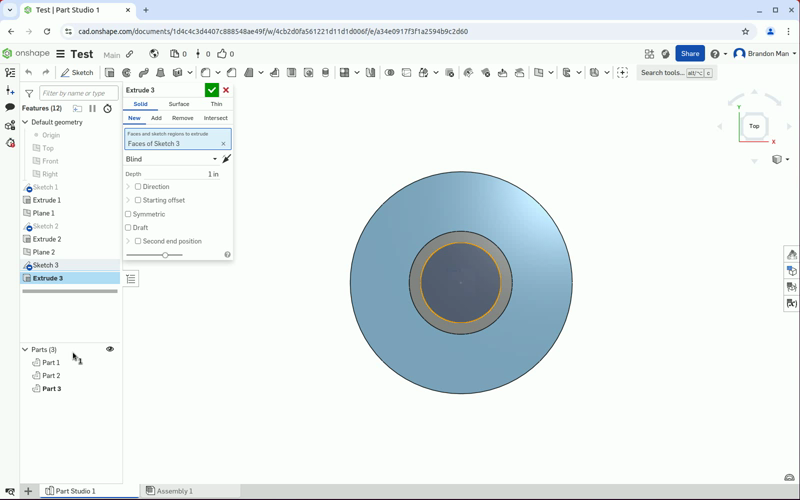
mouse_move(143, 106)
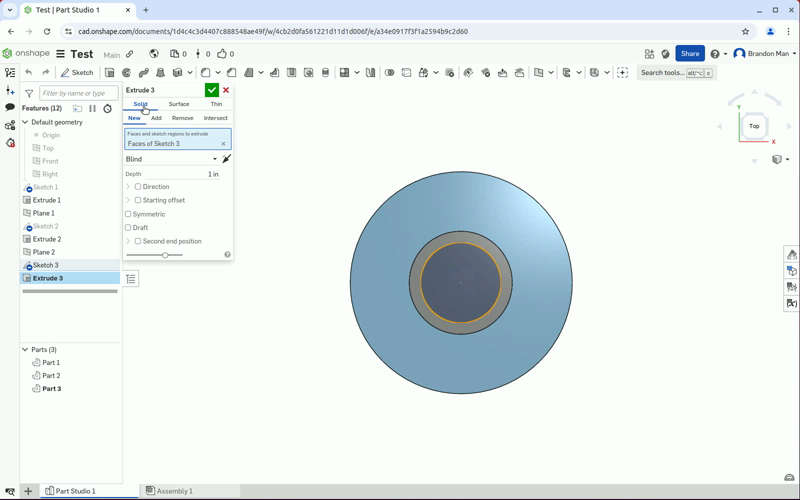
click(143, 106)
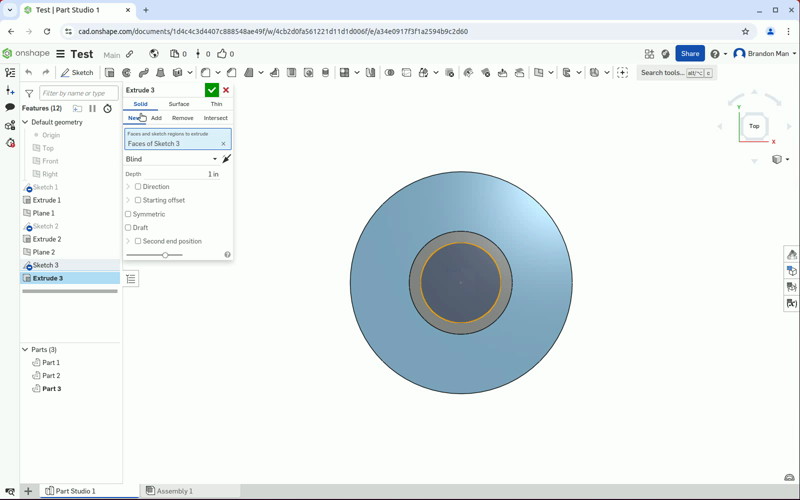
mouse_move(137, 120)
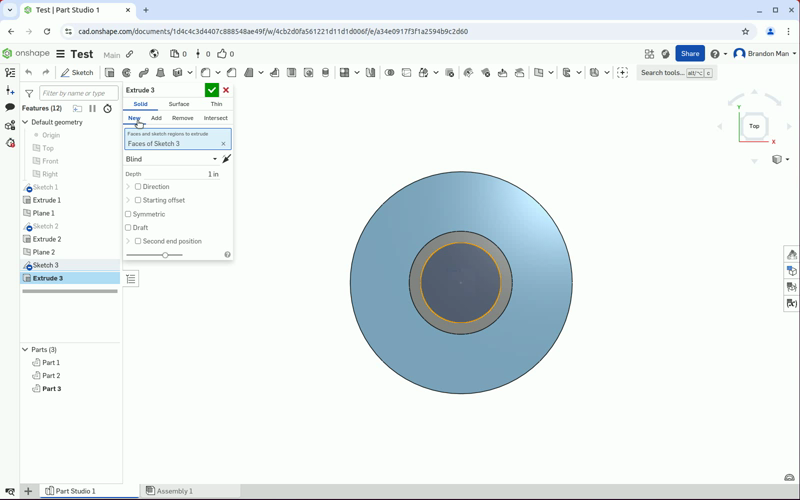
click(137, 120)
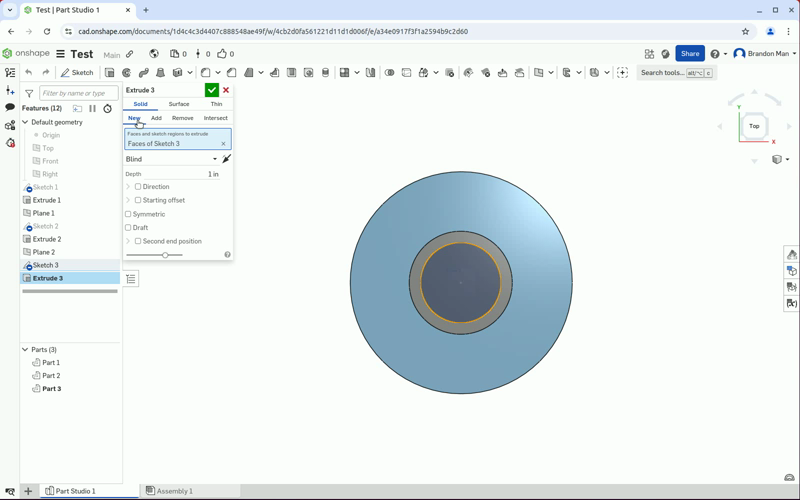
key(tab, 4)
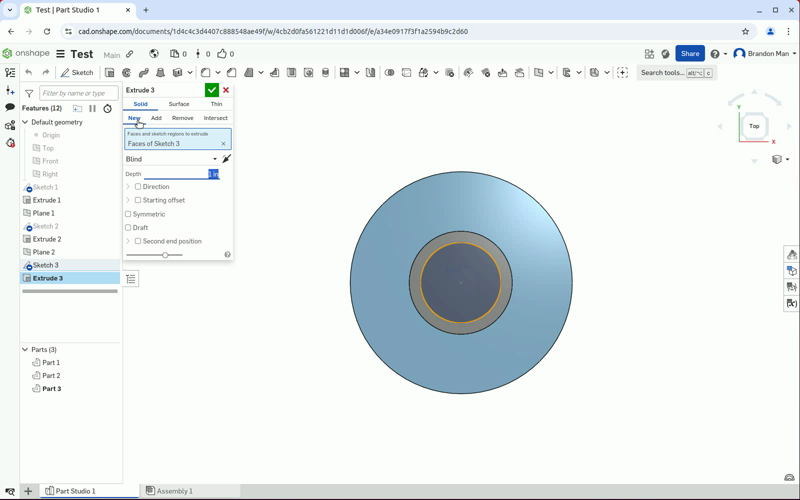
text(13.721)
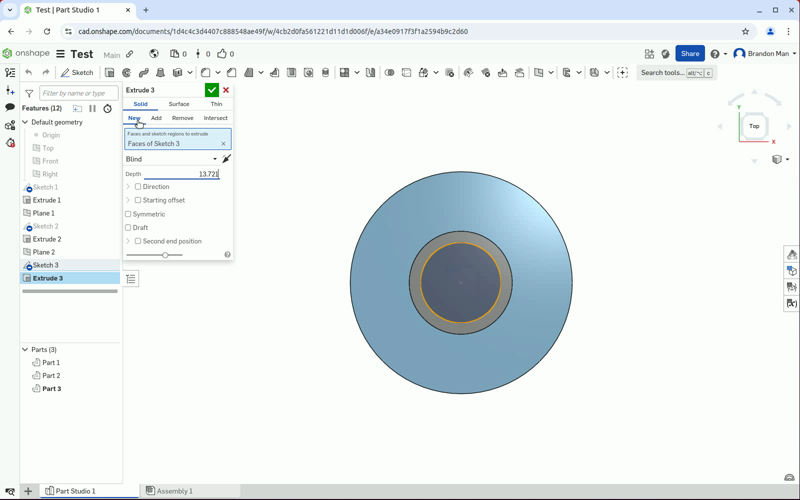
key(enter)
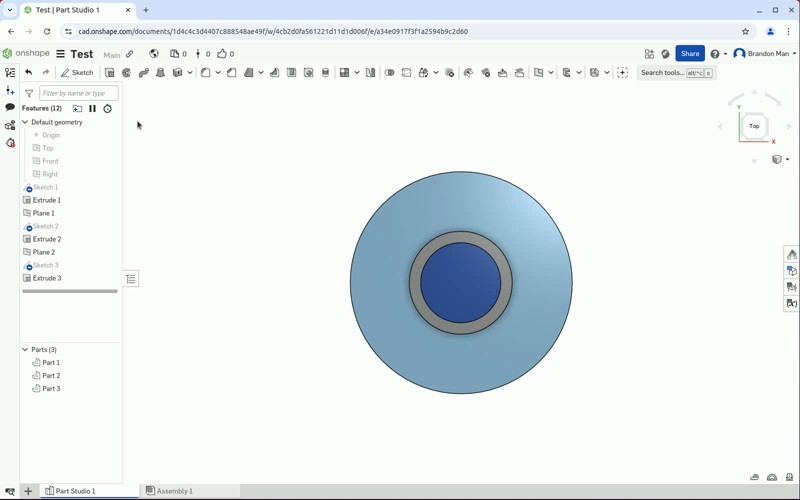
key(shift+h)
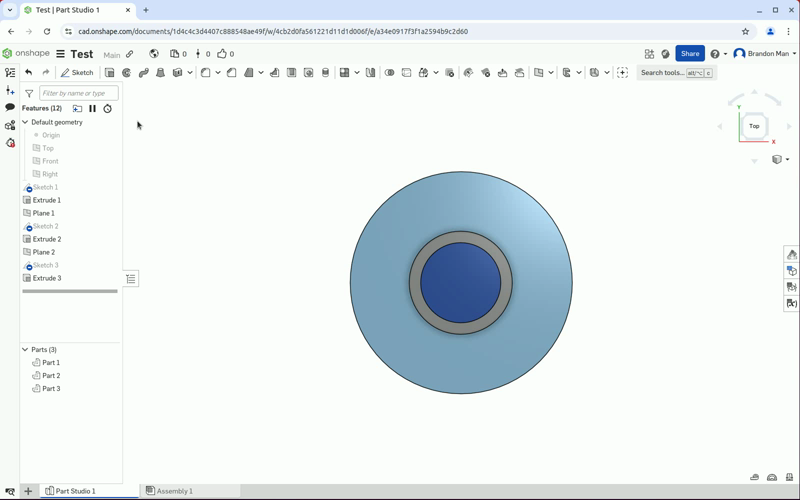
key(shift+h)
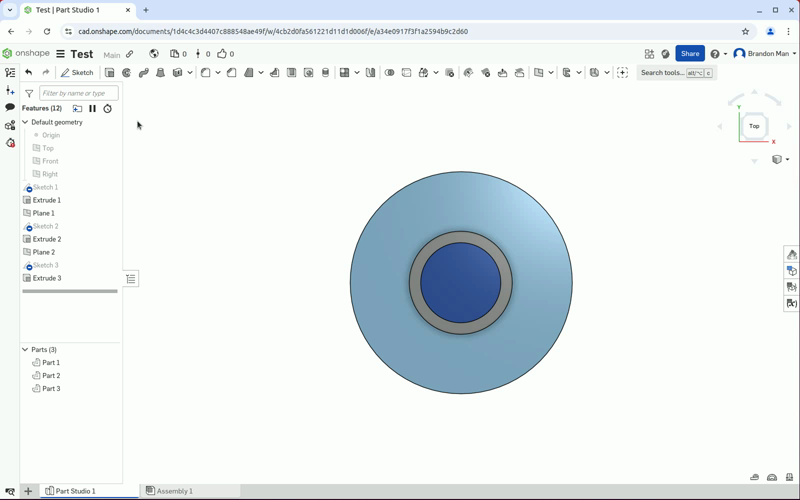
mouse_move(73, 189)
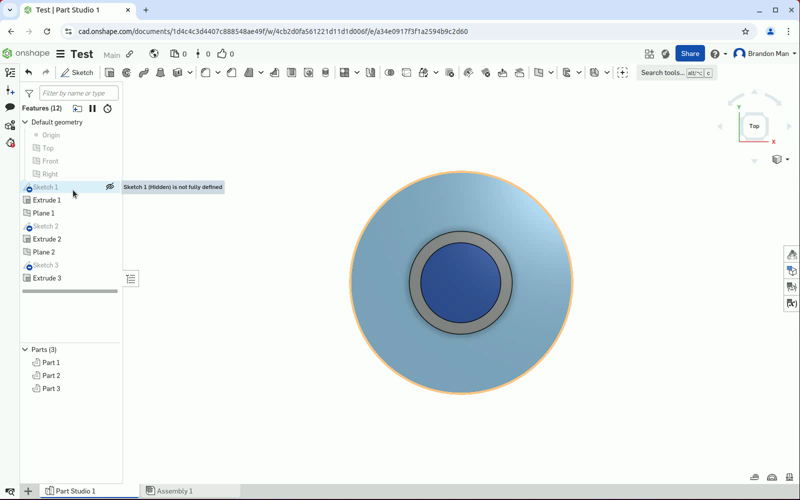
click(73, 189)
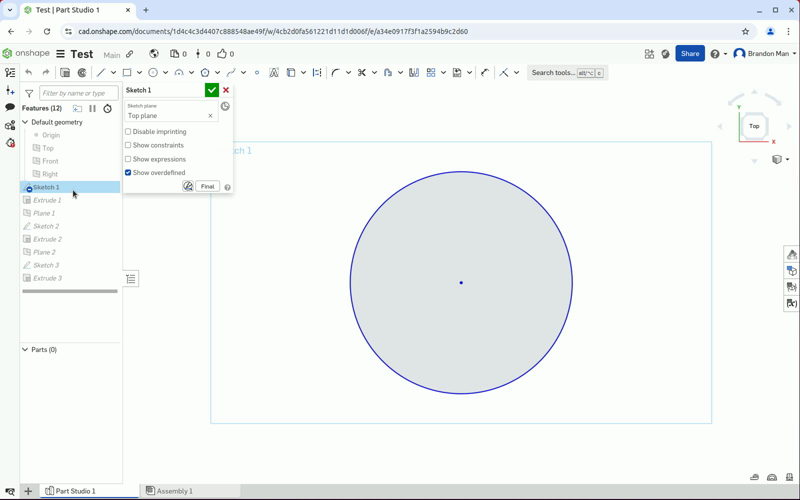
mouse_move(229, 92)
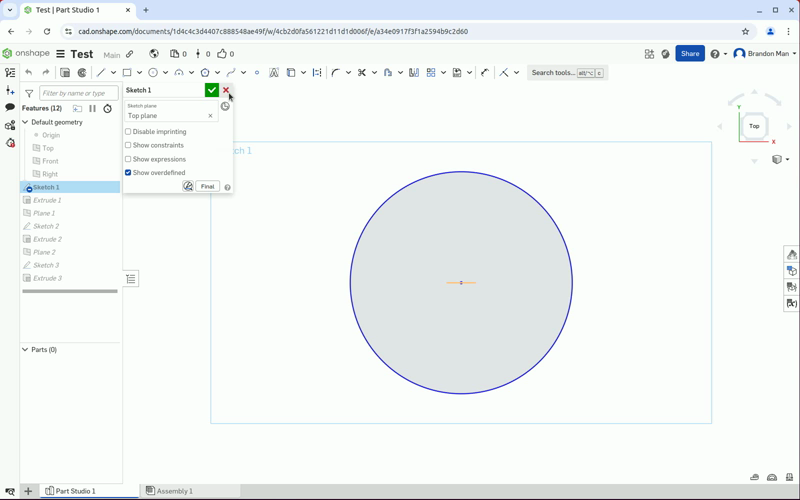
click(229, 92)
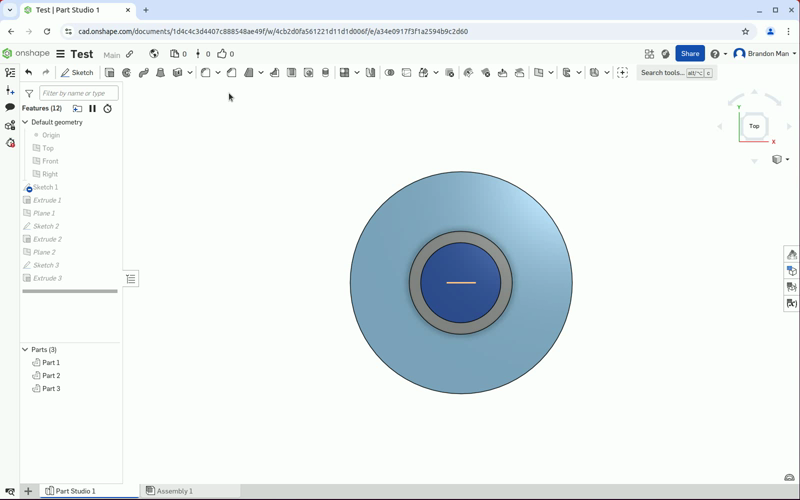
mouse_move(541, 75)
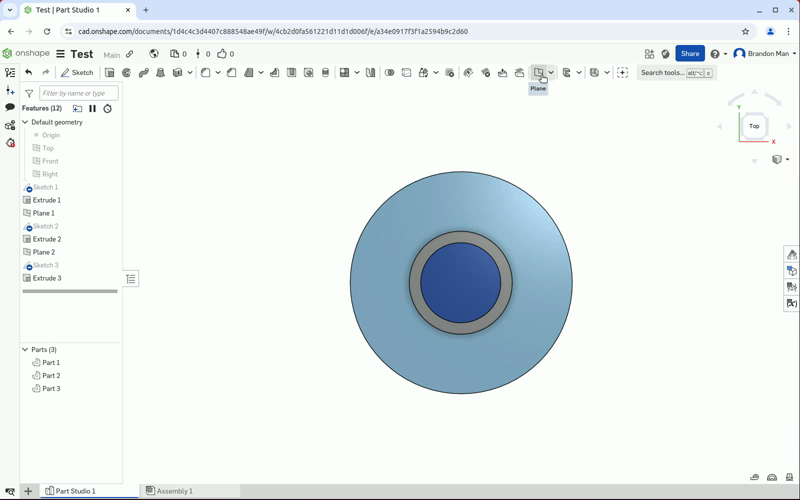
click(541, 75)
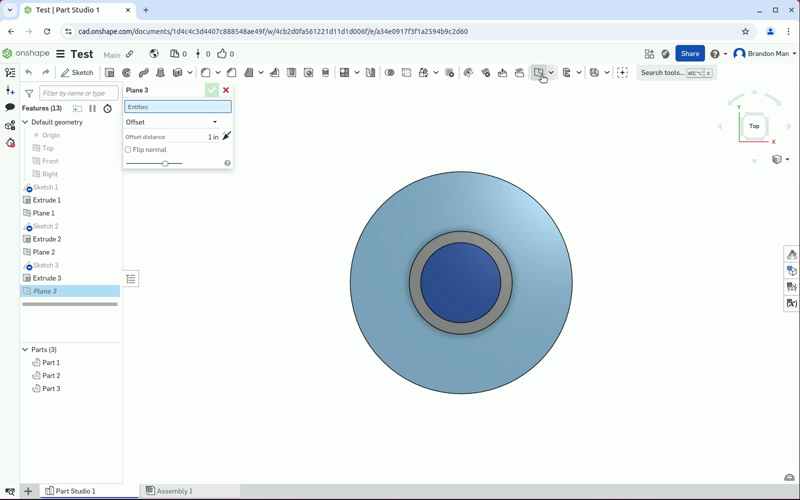
mouse_move(73, 150)
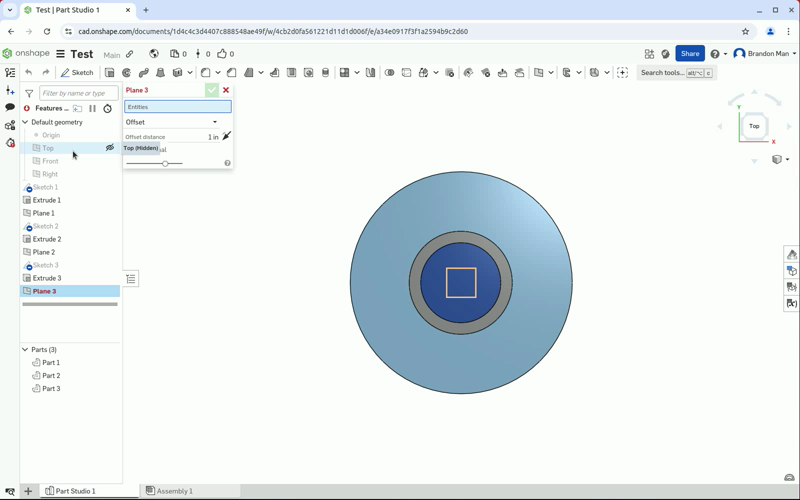
click(73, 150)
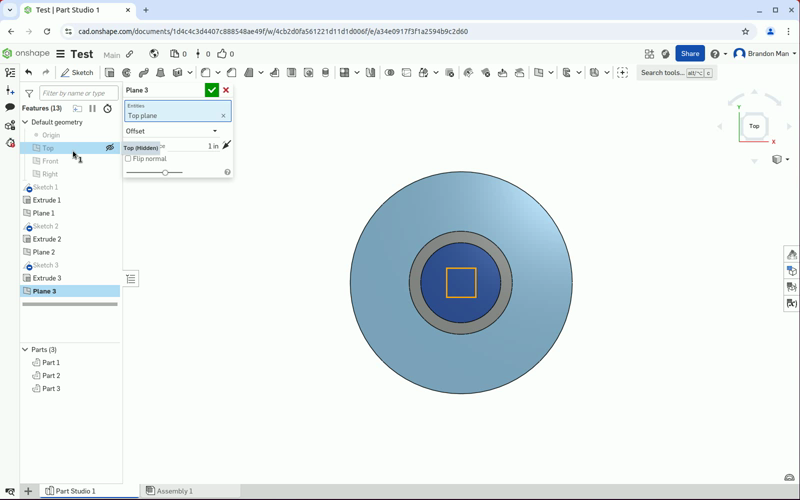
key(tab, 2)
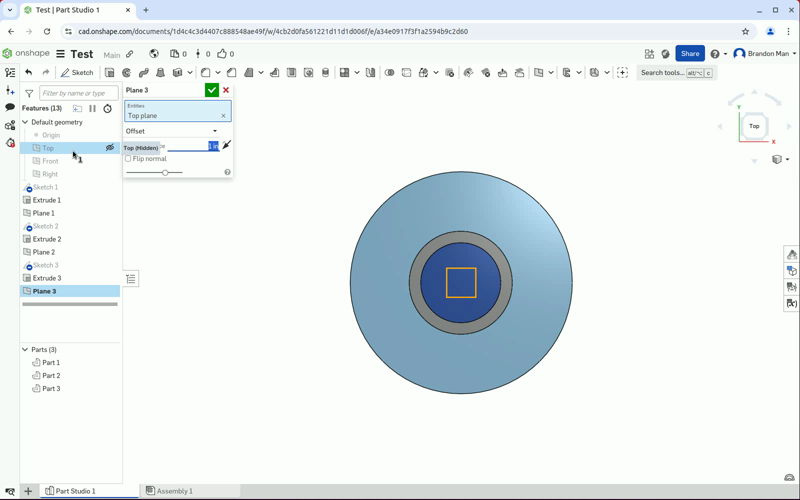
text(19.01)
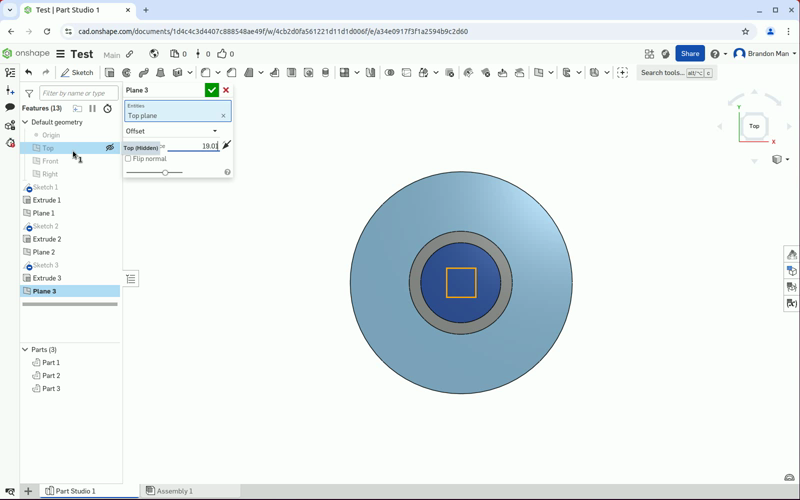
key(enter, 2)
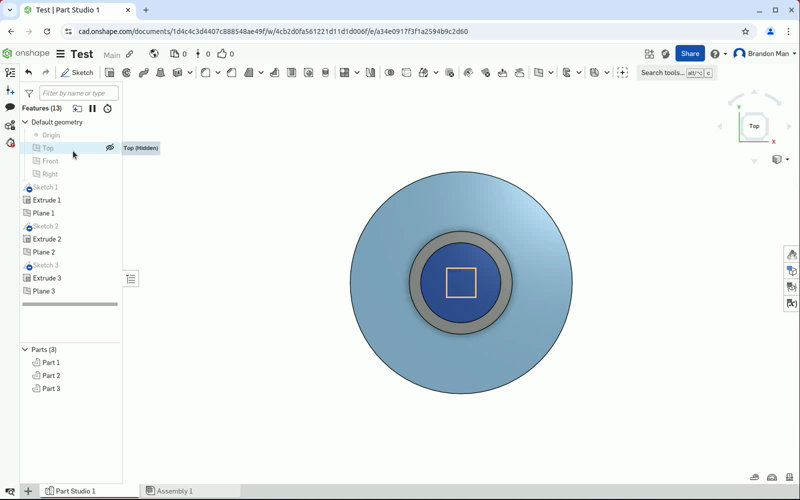
key(shift+s)
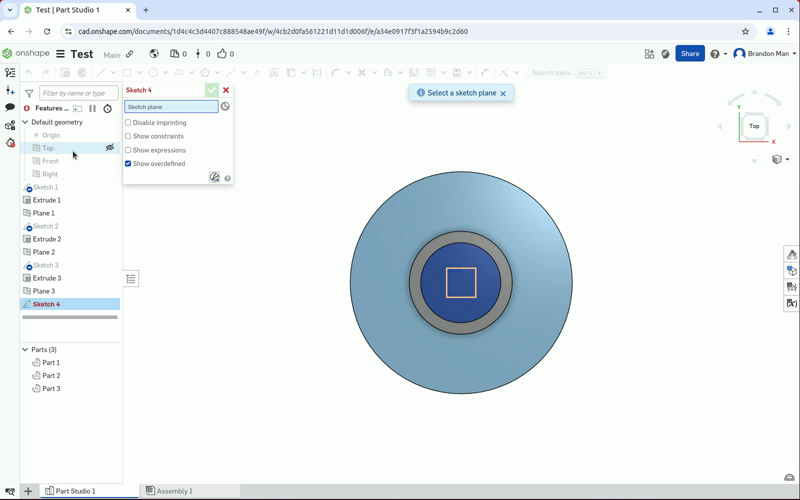
mouse_move(73, 293)
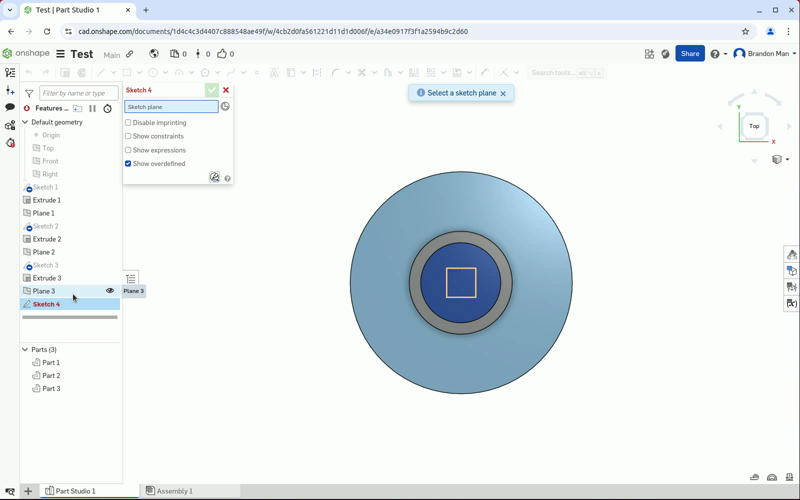
click(73, 293)
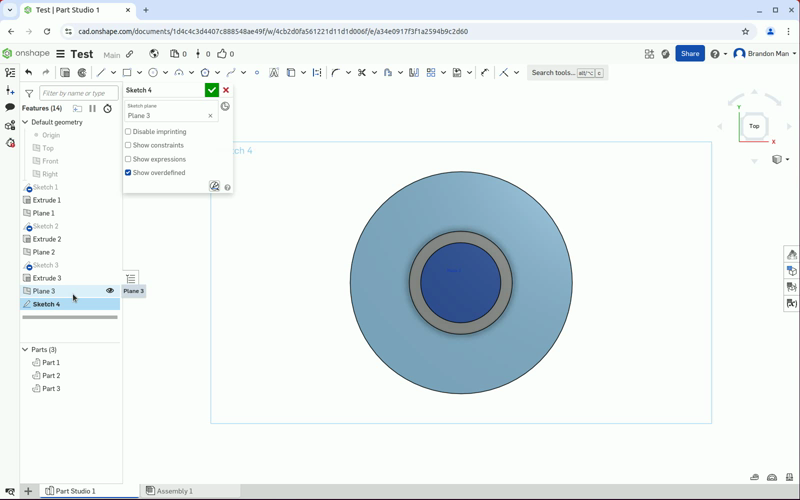
mouse_move(73, 352)
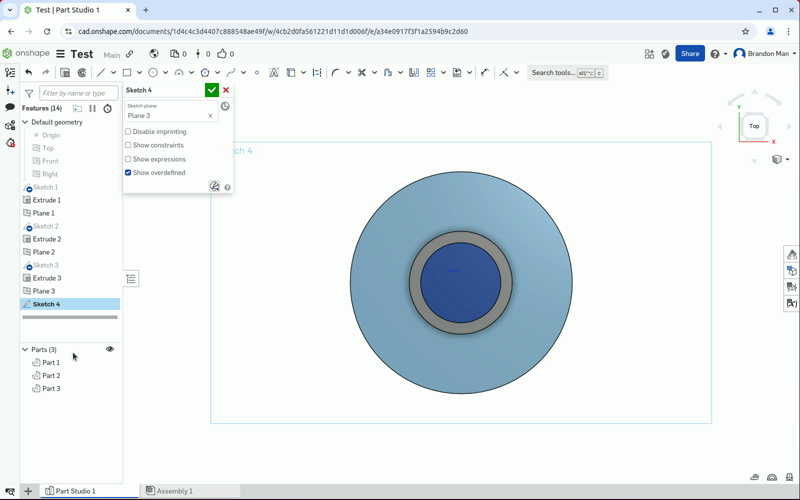
key(y)
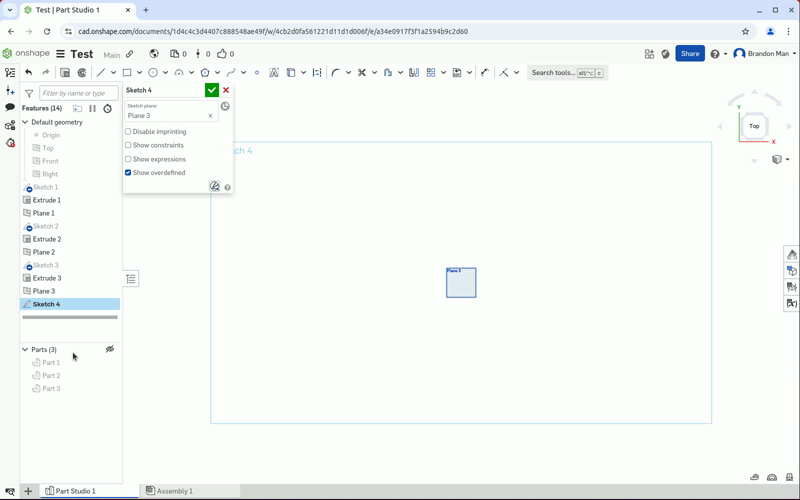
key(c)
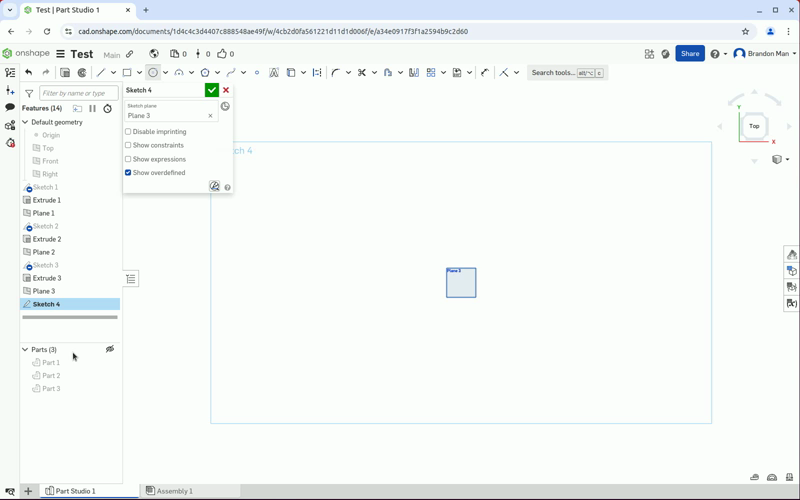
key_down(shift)
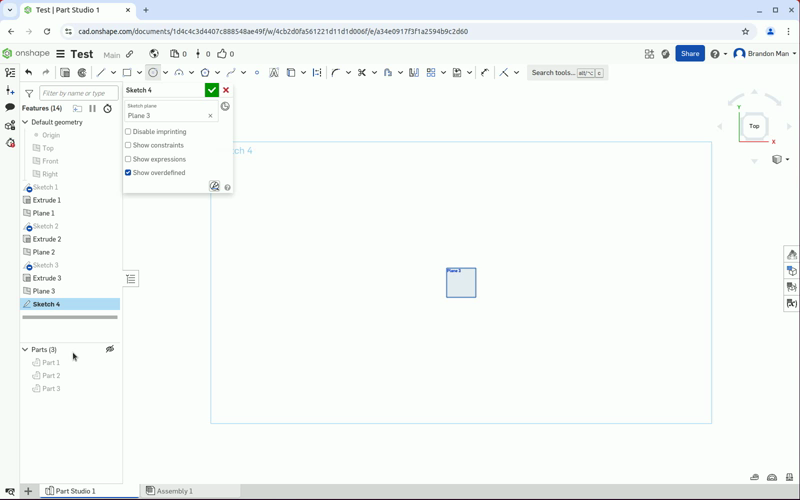
mouse_move(461, 282)
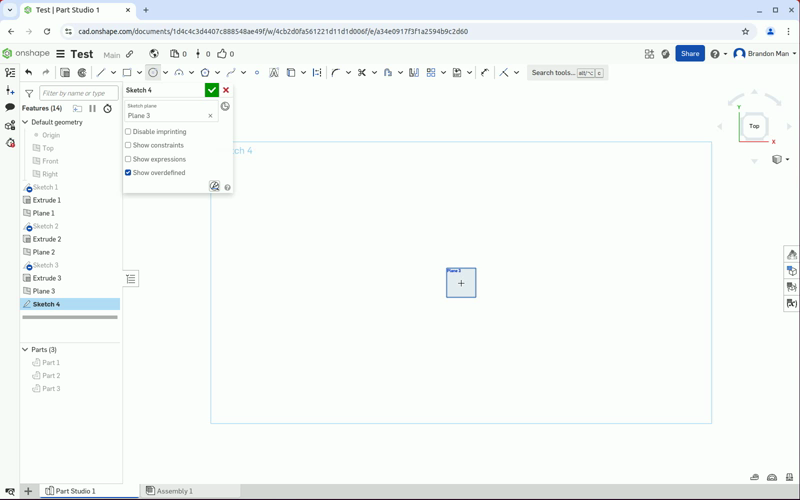
click(461, 282)
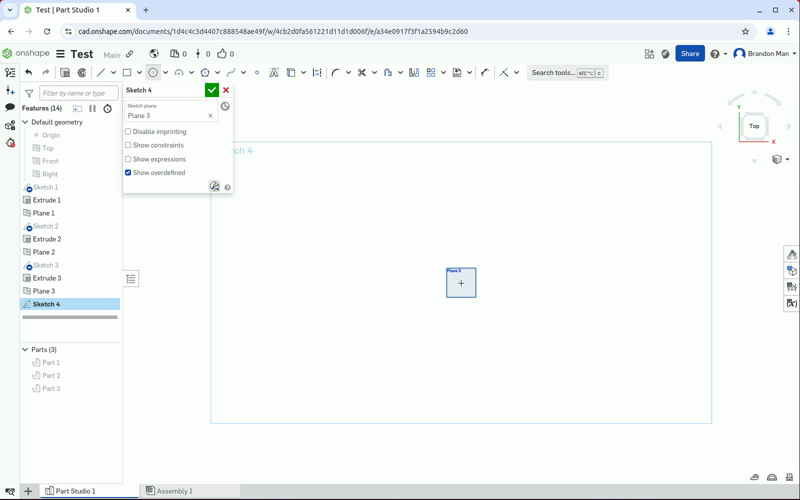
key_up(shift)
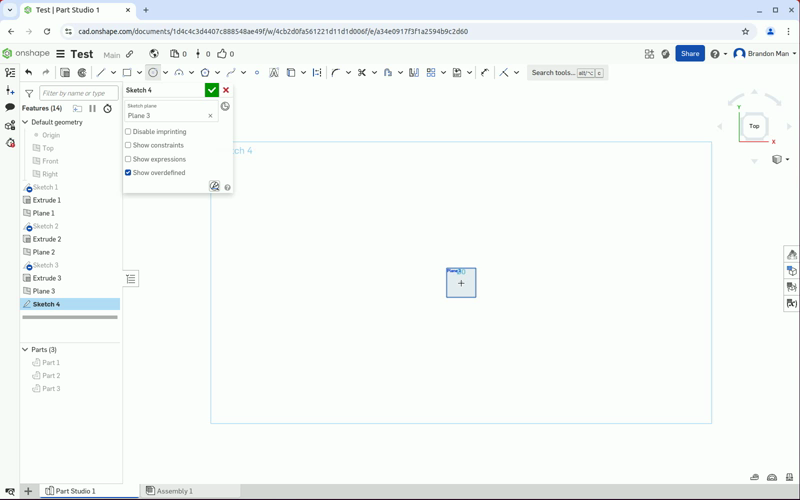
mouse_move(492, 282)
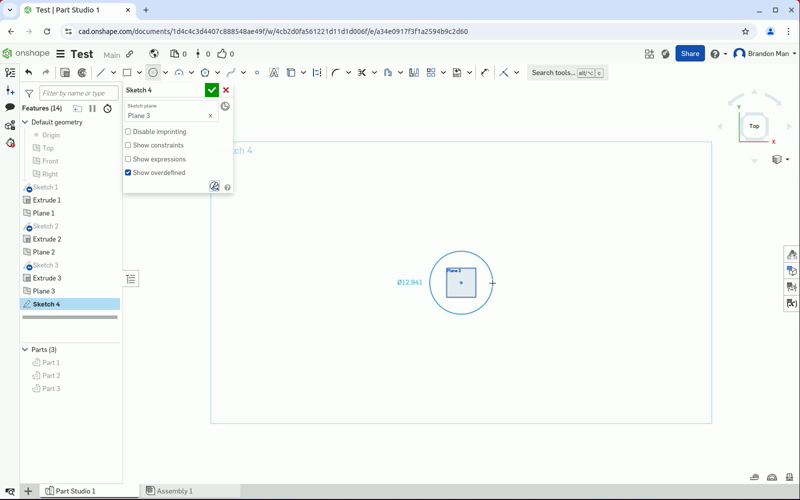
click(492, 282)
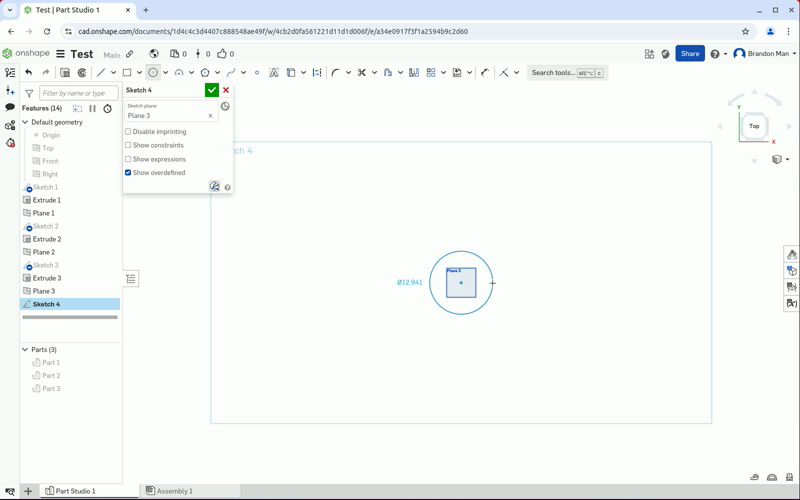
key(esc)
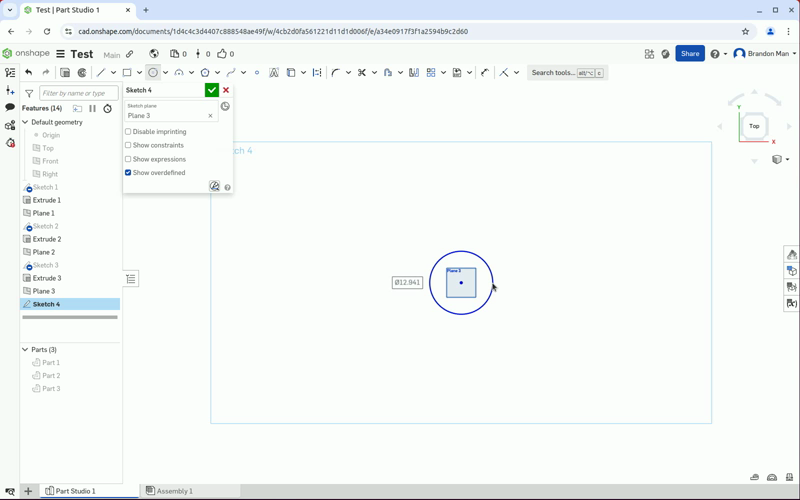
mouse_move(465, 268)
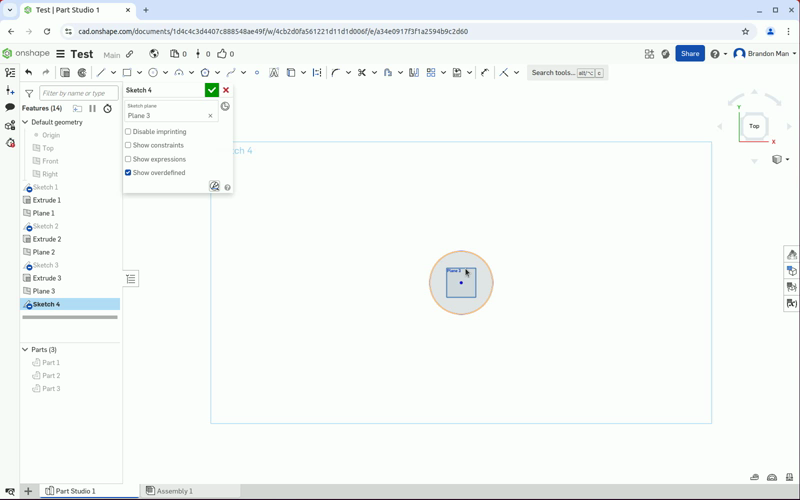
click(465, 268)
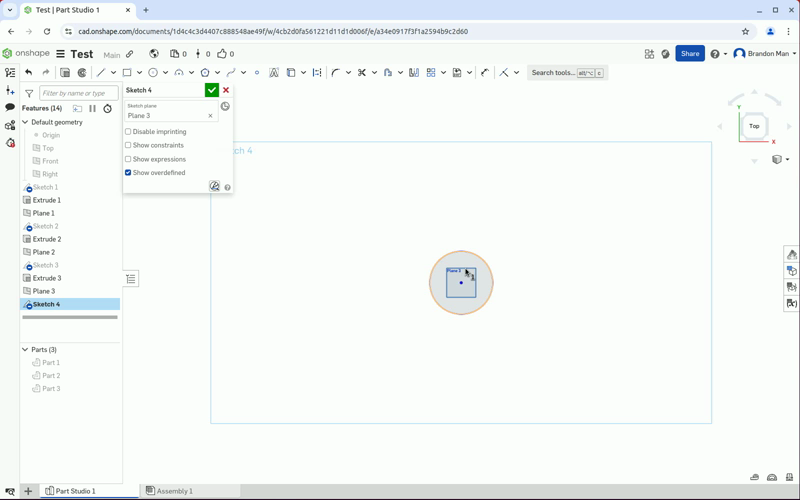
mouse_move(73, 352)
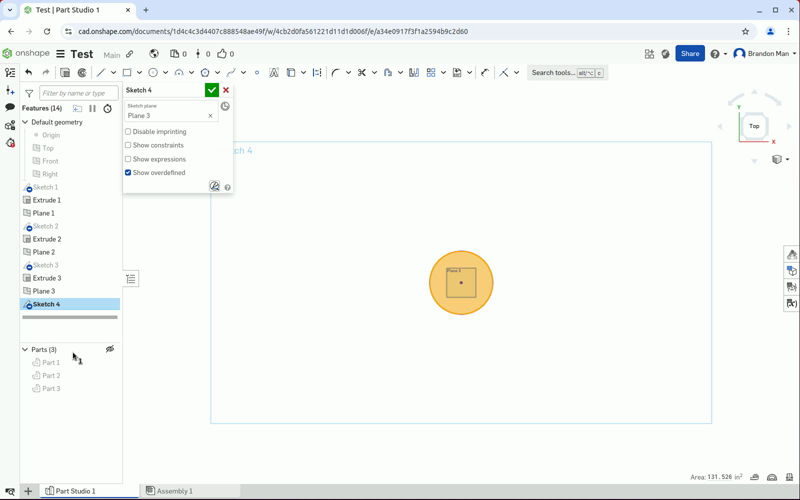
key(shift+y)
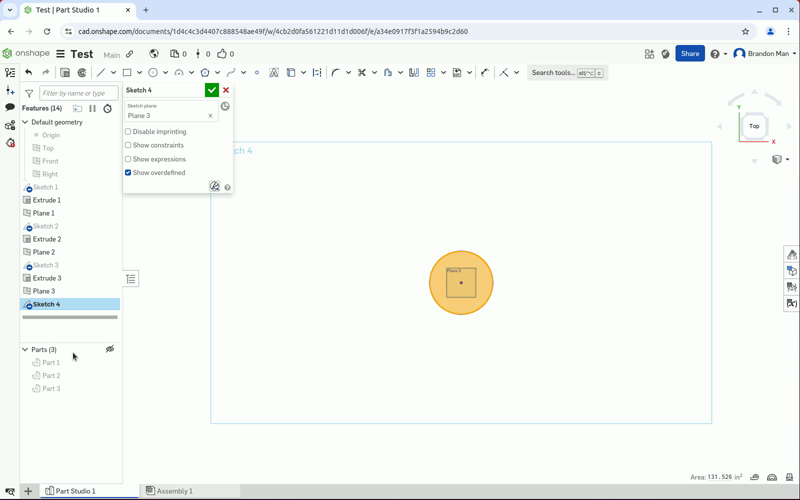
key(shift+e)
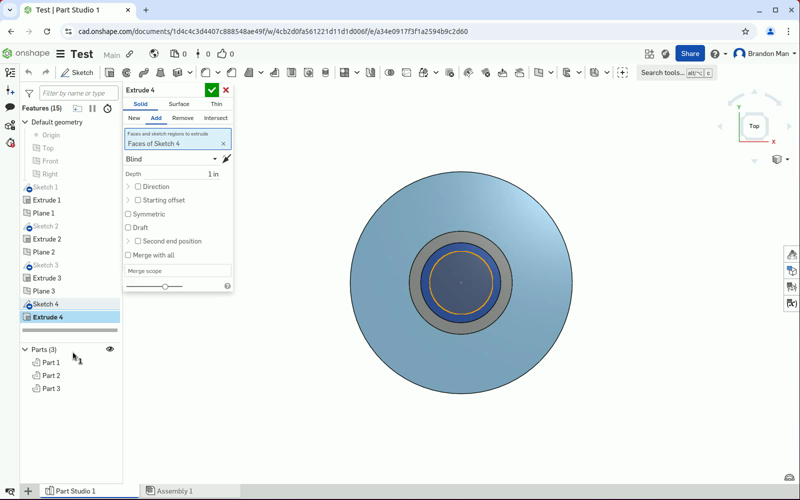
mouse_move(143, 106)
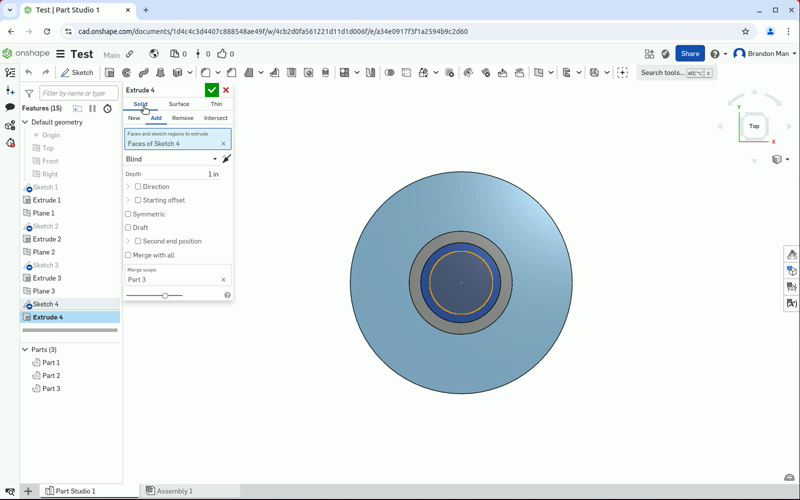
click(143, 106)
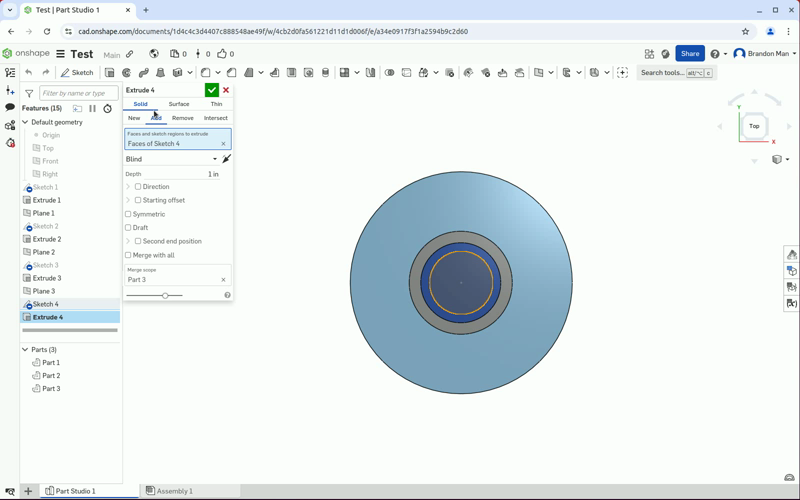
mouse_move(186, 120)
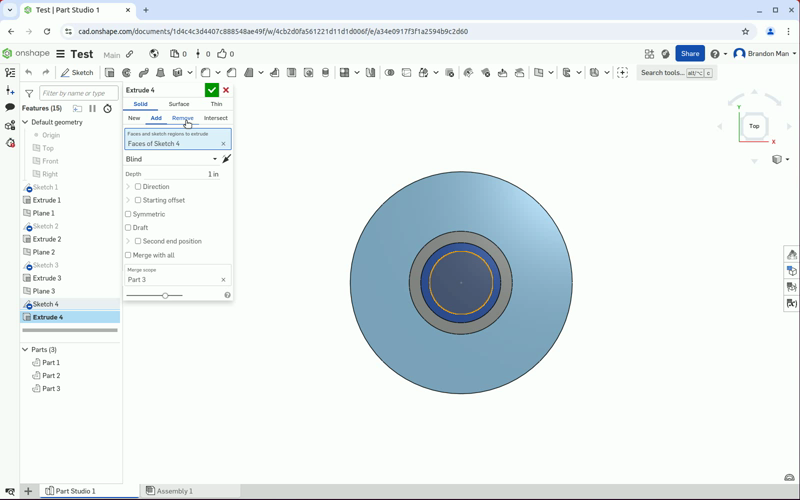
click(186, 120)
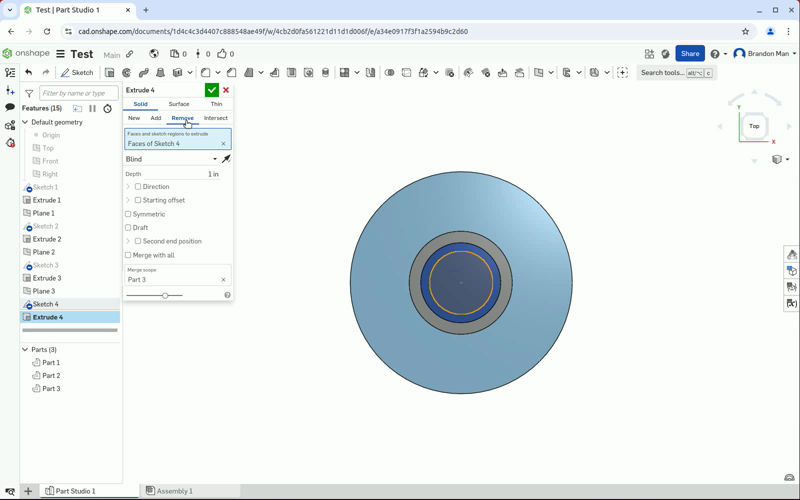
key(tab, 4)
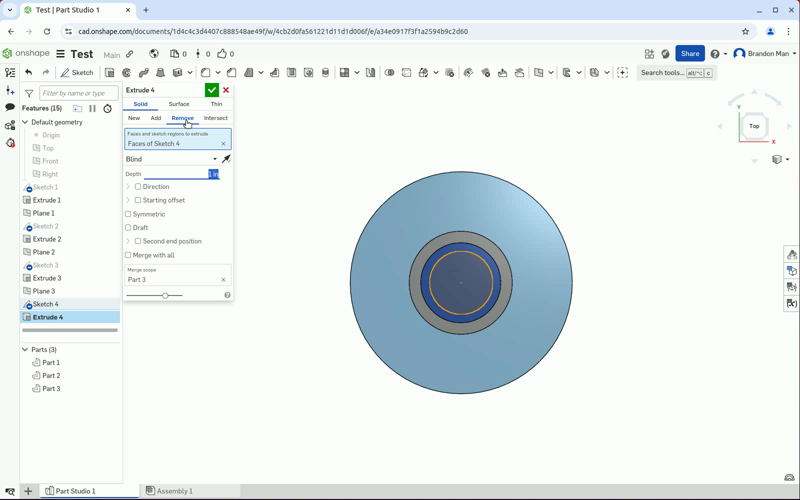
text(13.721)
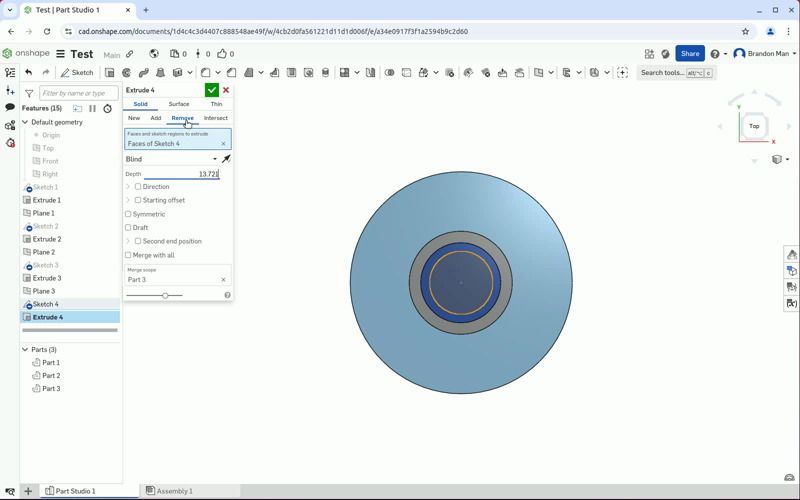
key(tab, 6)
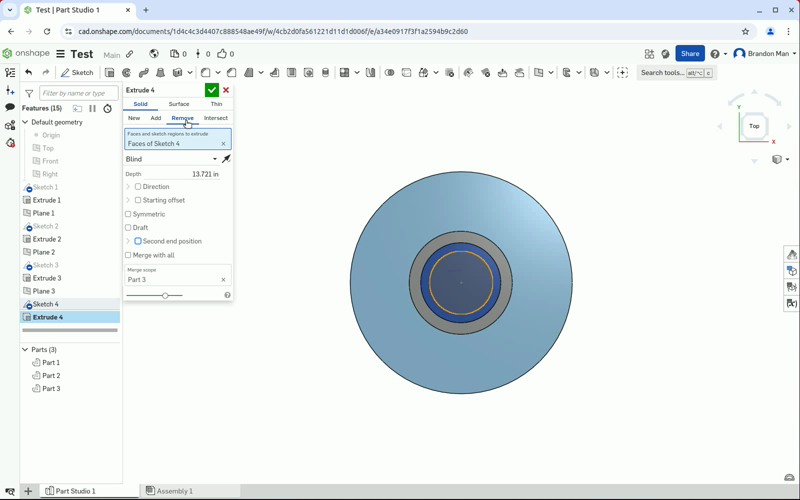
key(space)
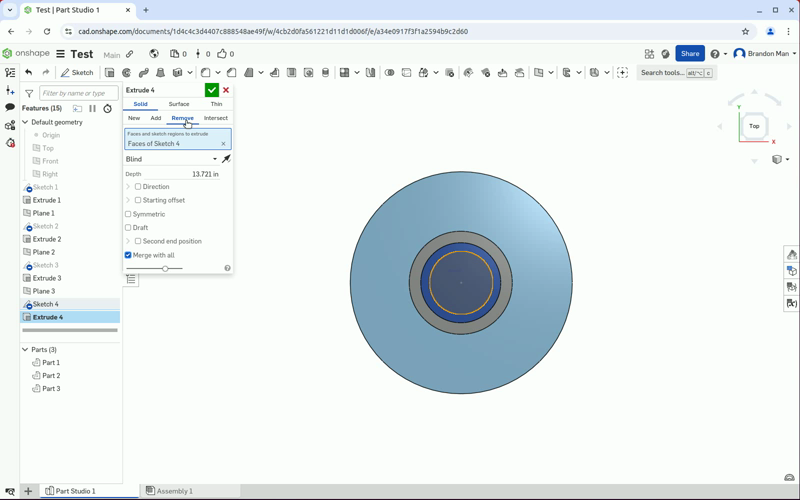
key(enter)
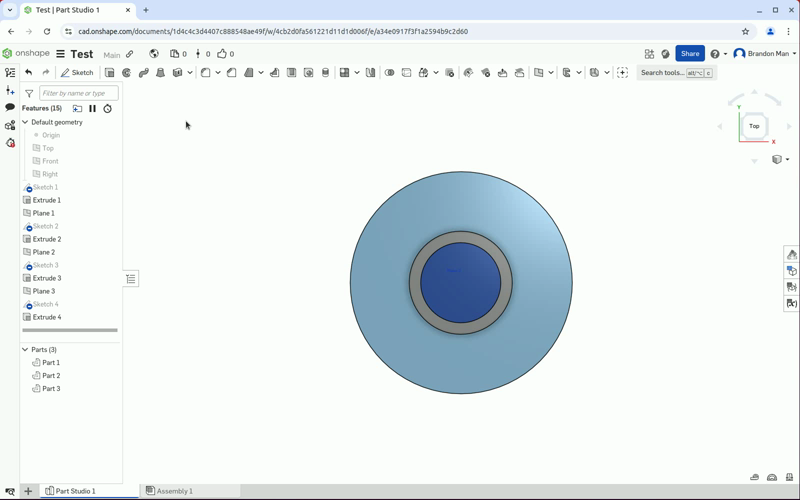
key(shift+h)
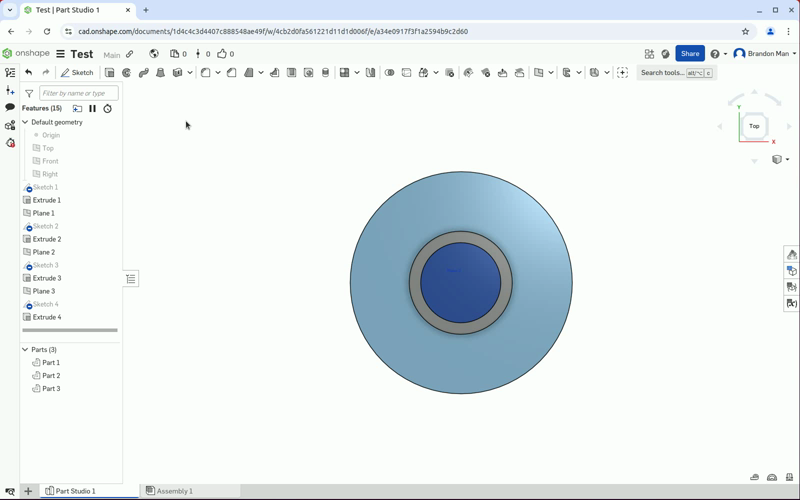
key(shift+h)
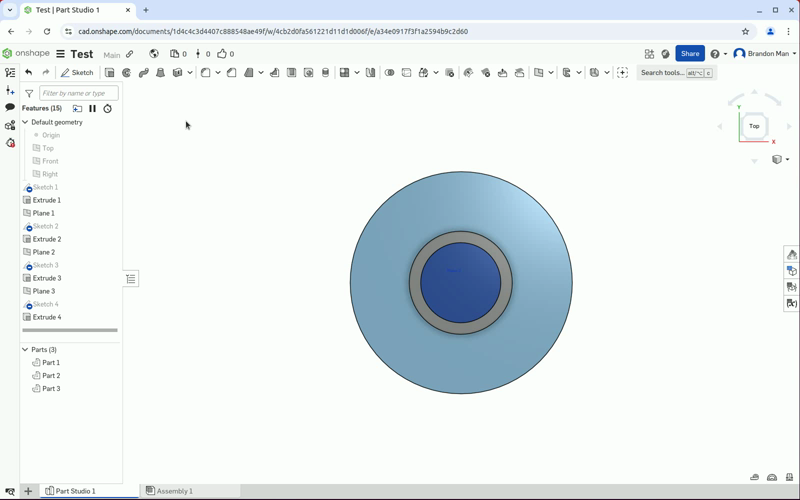
key(shift+7)
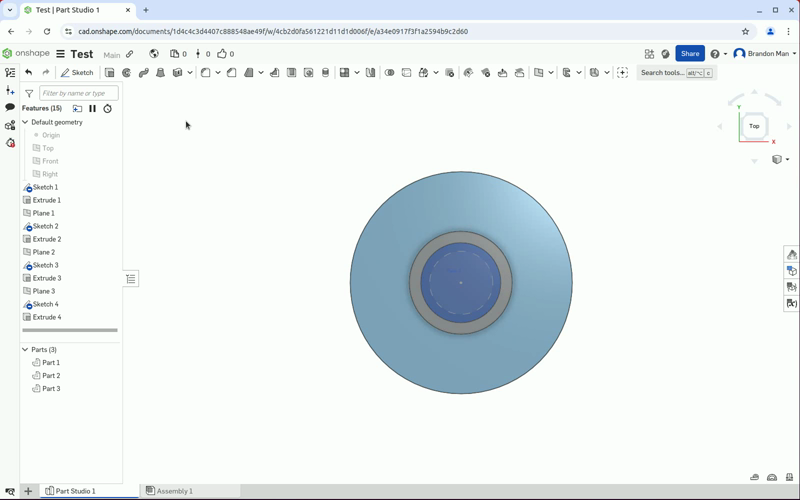
key(up, 3)
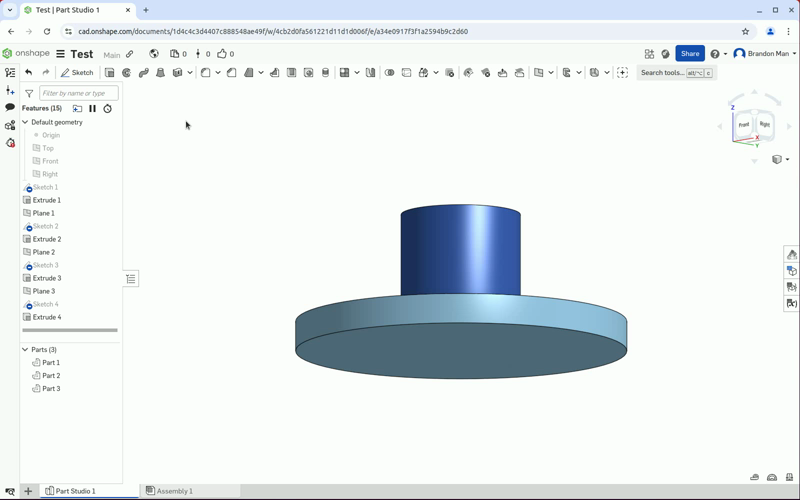
key(left, 3)
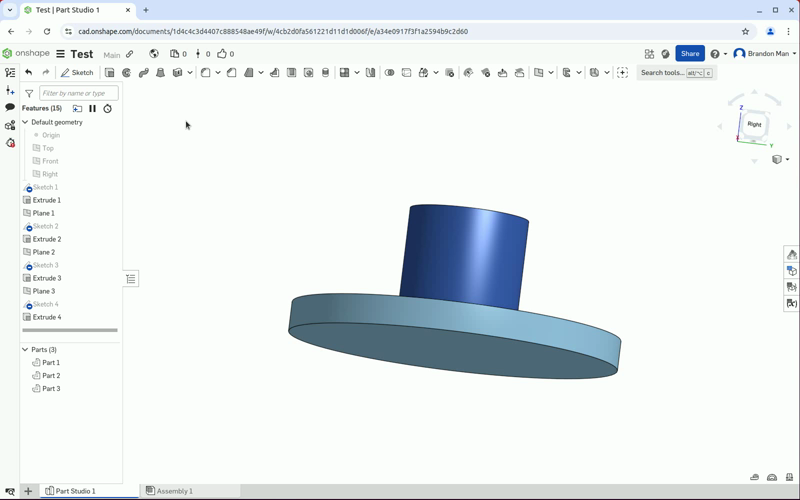
key(right, 3)
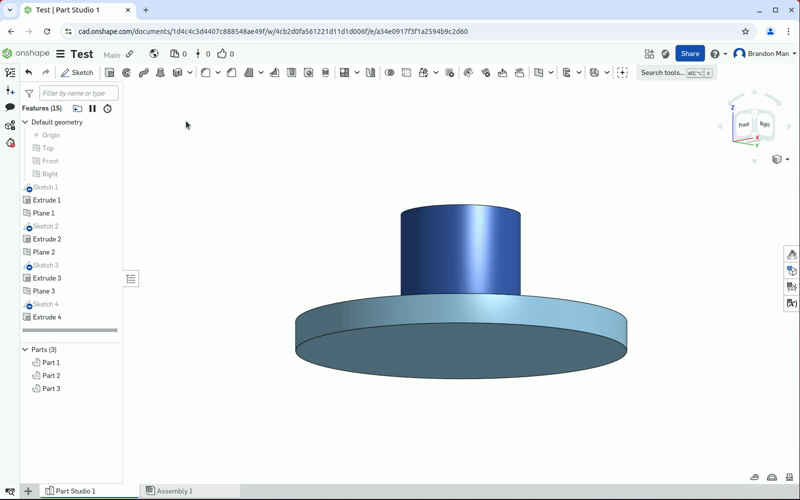
key(down, 3)
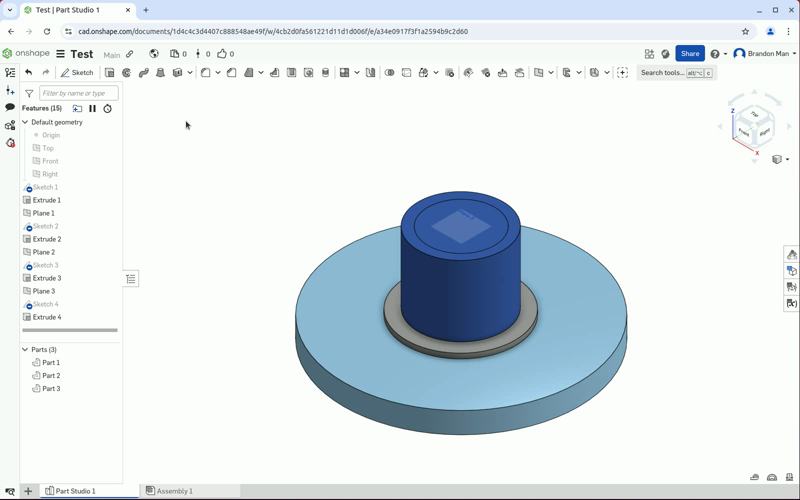
mouse_move(73, 189)
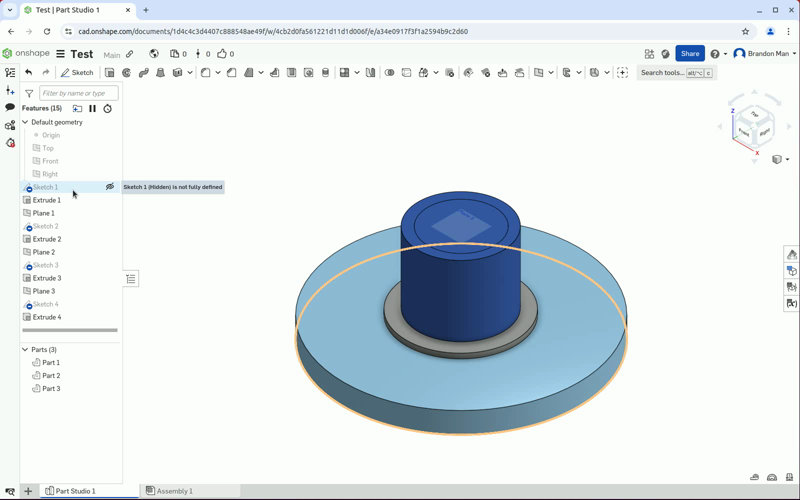
click(73, 189)